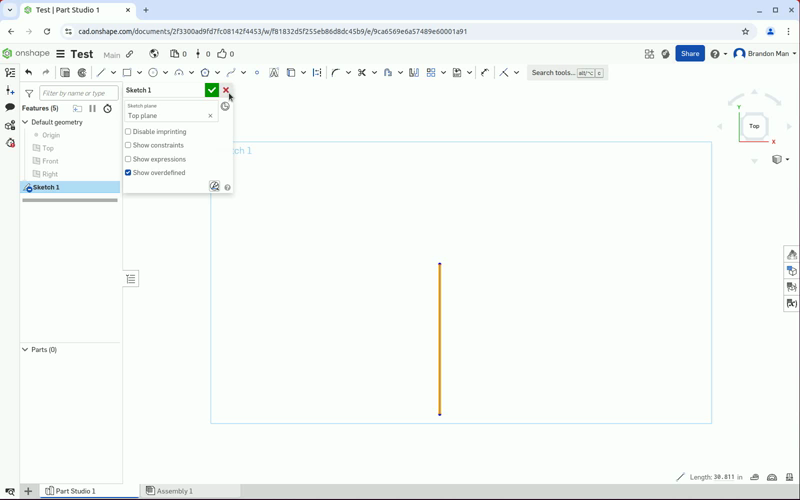
key(shift+h)
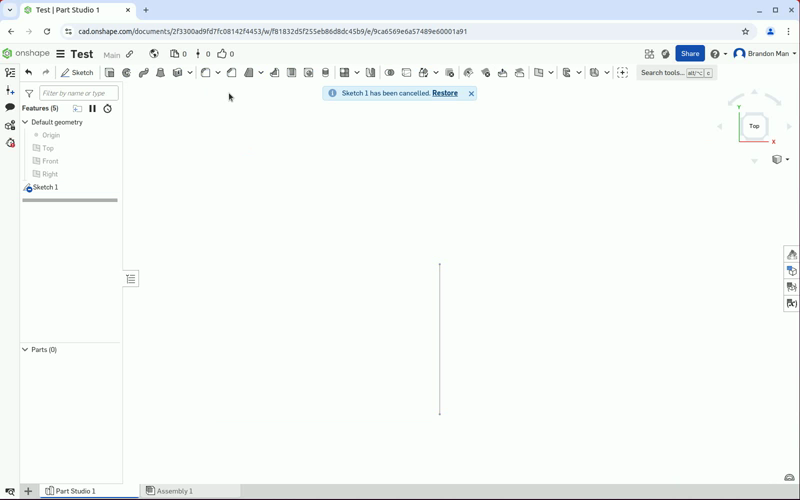
key(shift+s)
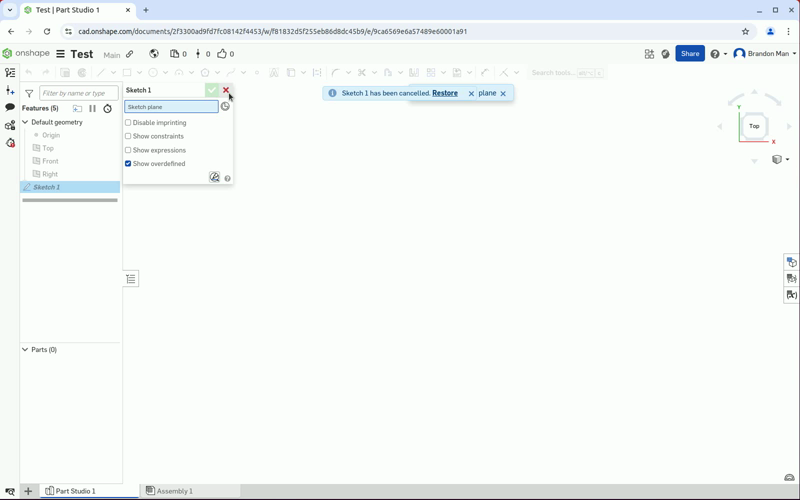
mouse_move(73, 150)
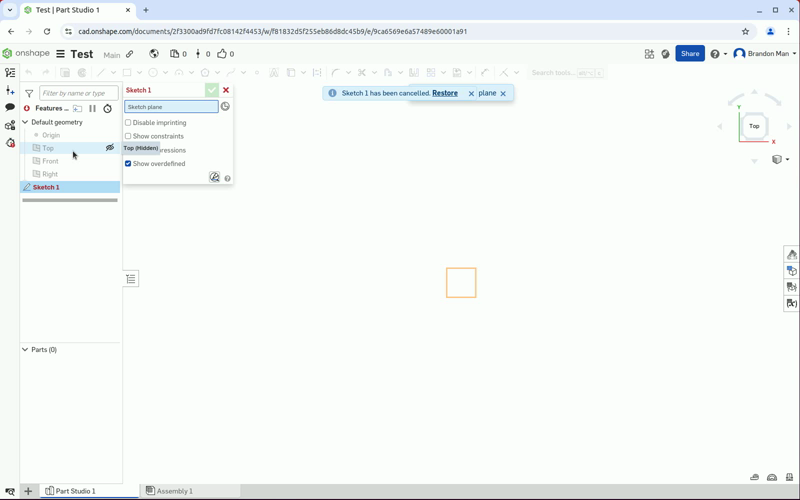
click(73, 150)
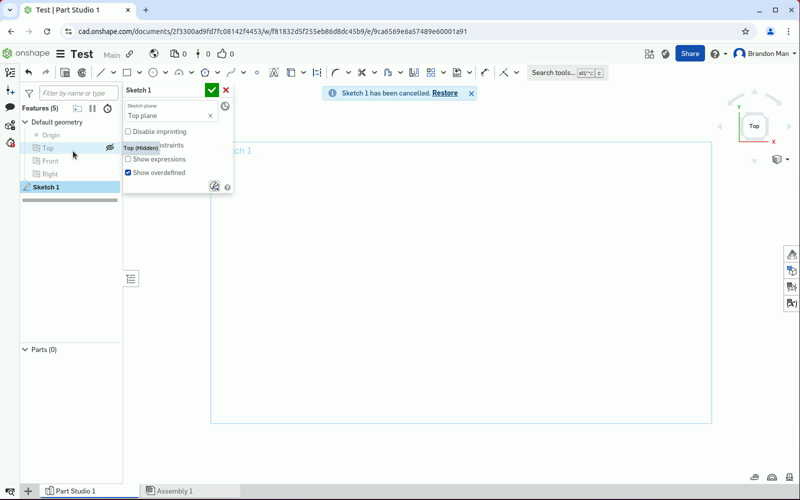
mouse_move(73, 352)
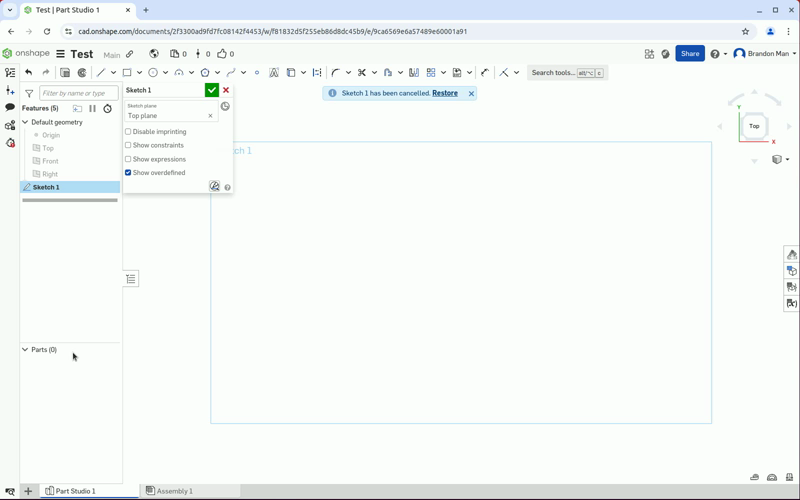
key(y)
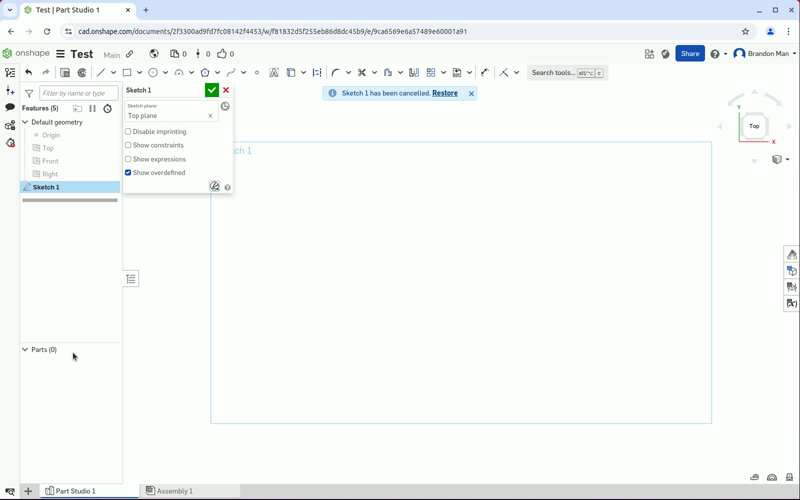
key(l)
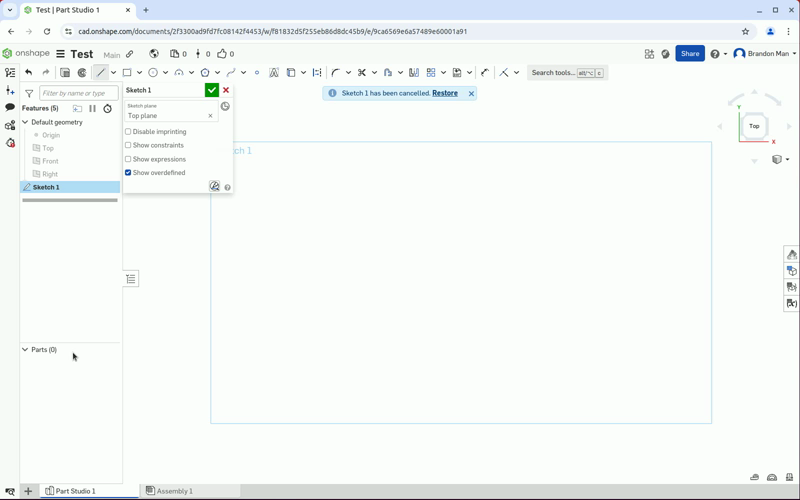
key_down(shift)
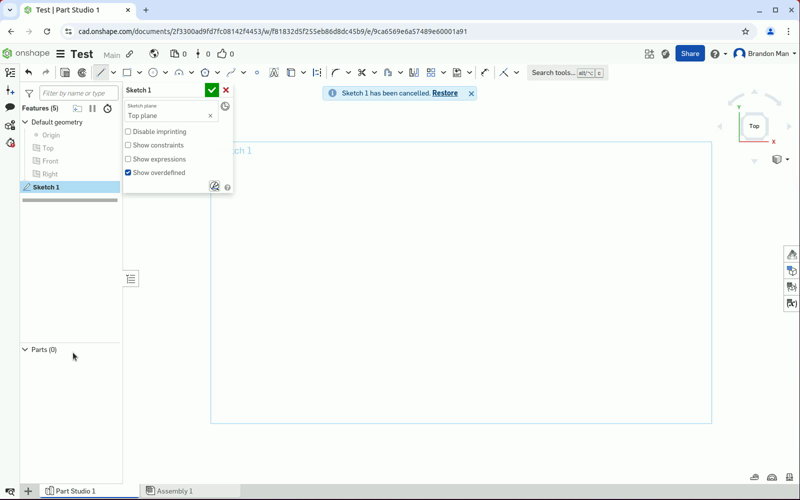
mouse_move(391, 352)
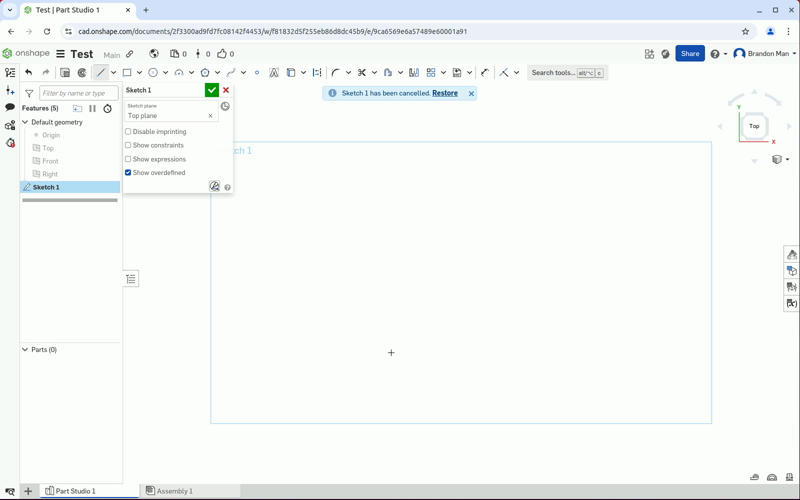
click(391, 352)
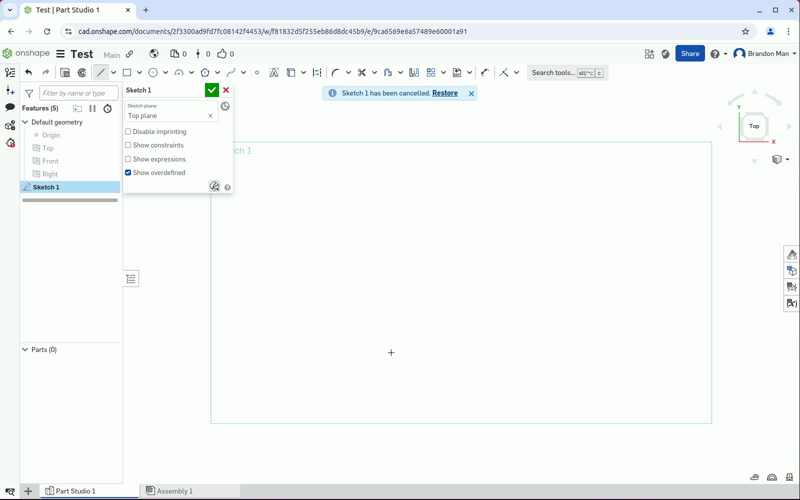
key_up(shift)
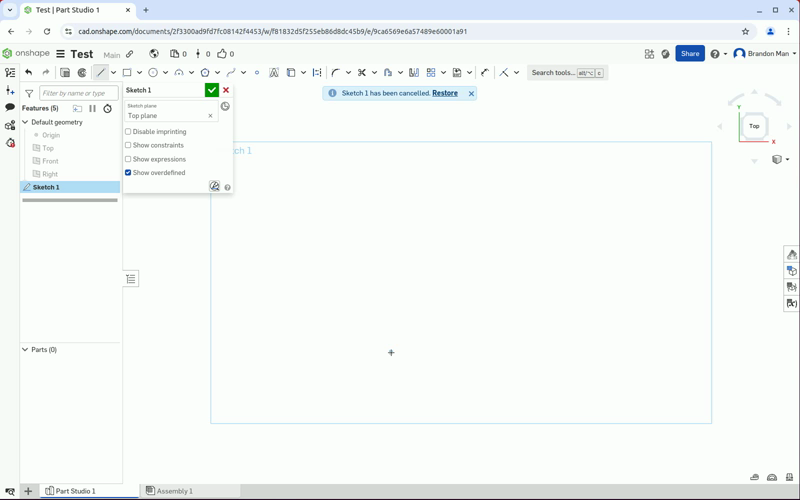
key_down(shift)
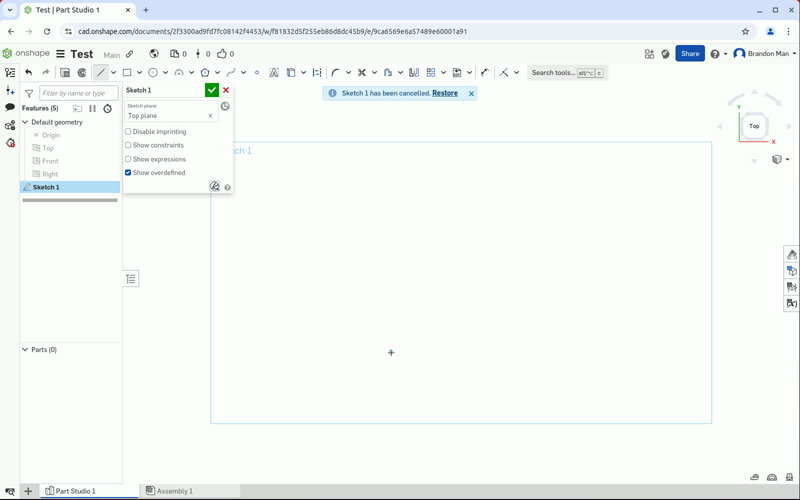
mouse_move(529, 352)
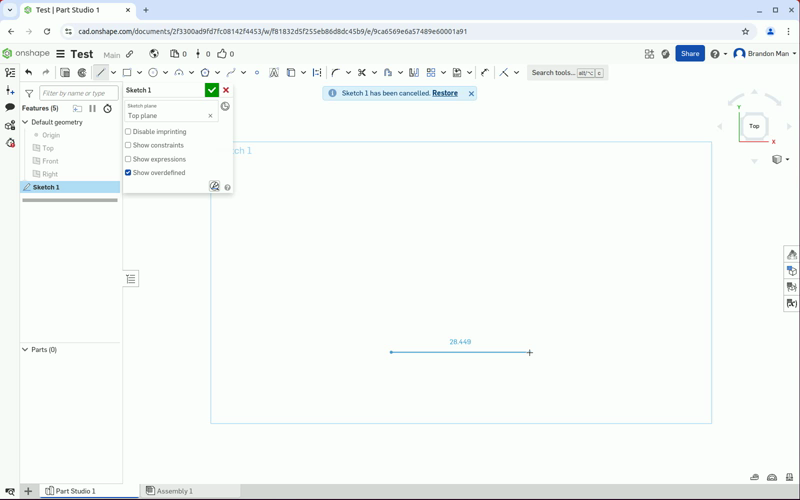
click(529, 352)
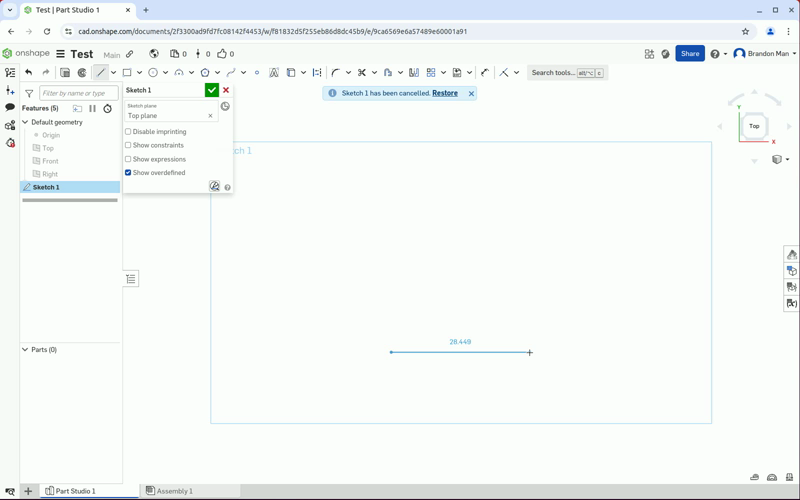
key_up(shift)
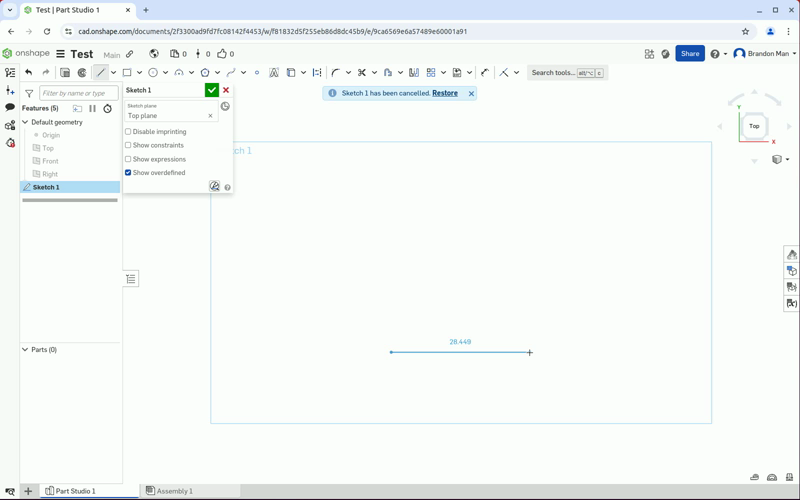
key_down(shift)
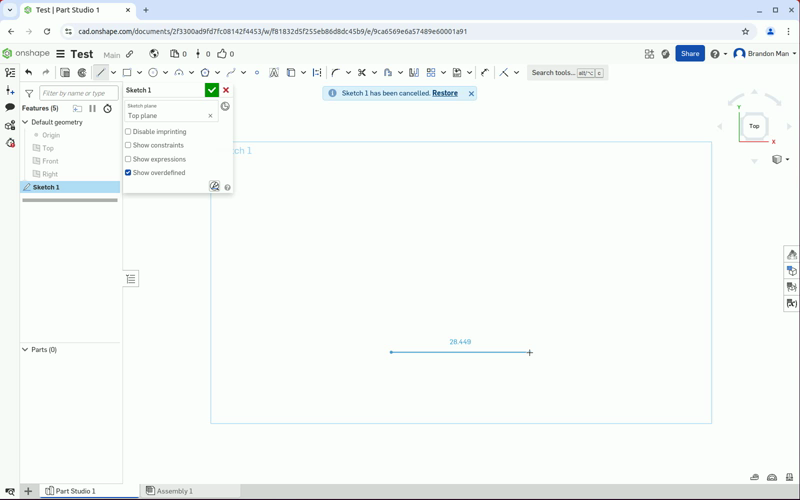
mouse_move(529, 257)
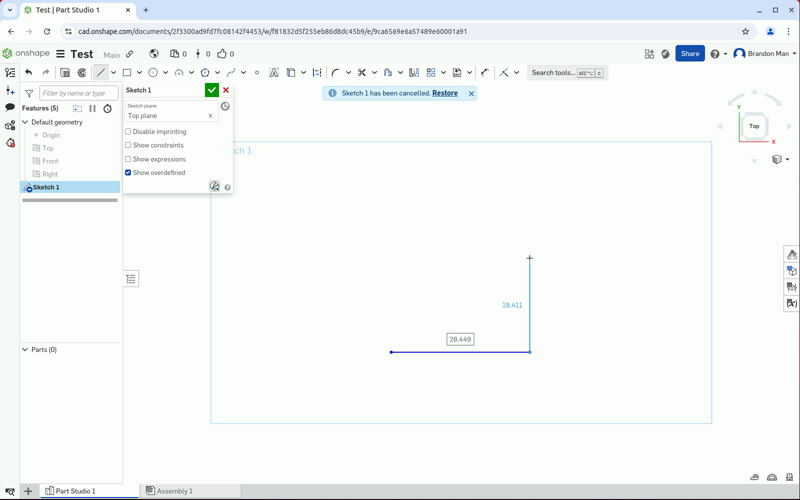
click(529, 257)
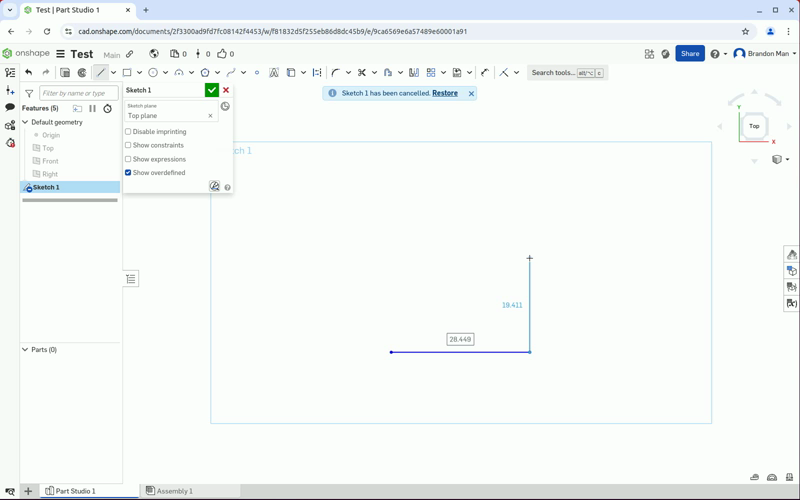
key_up(shift)
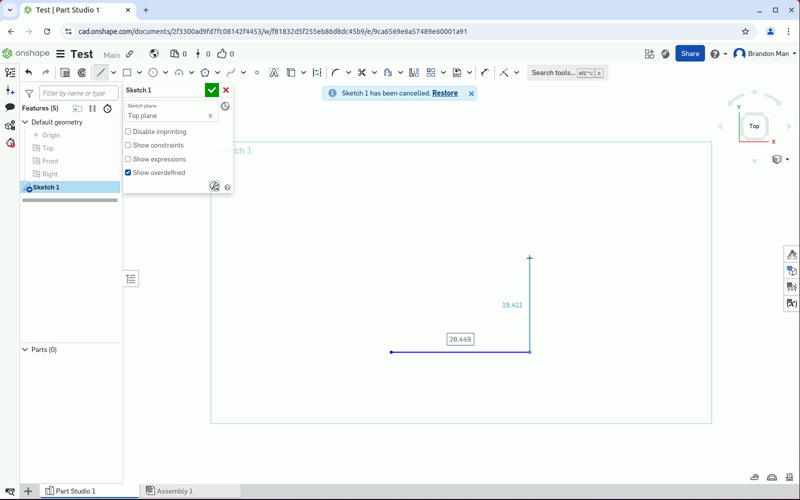
key_down(shift)
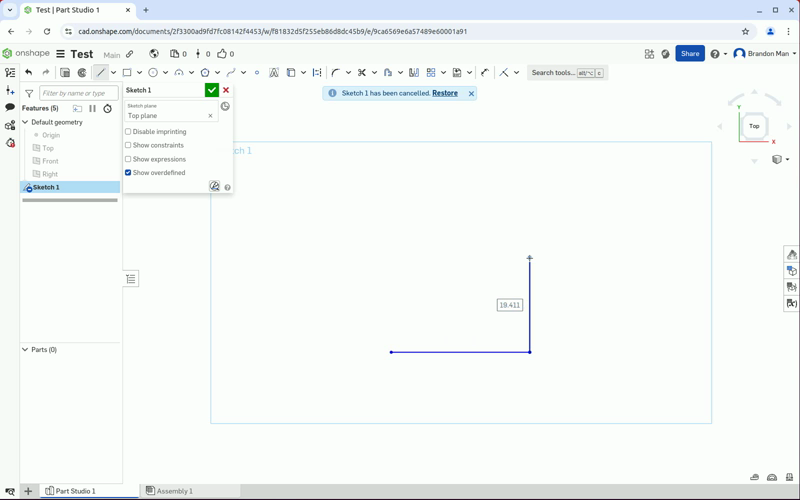
mouse_move(559, 257)
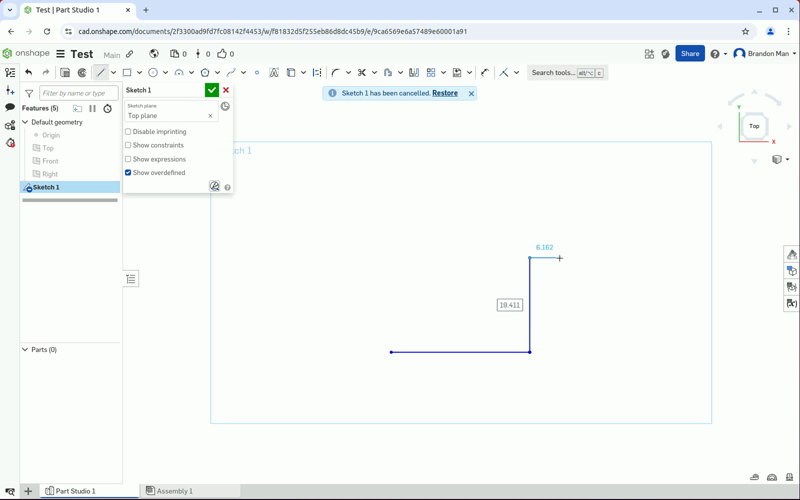
mouse_move(529, 213)
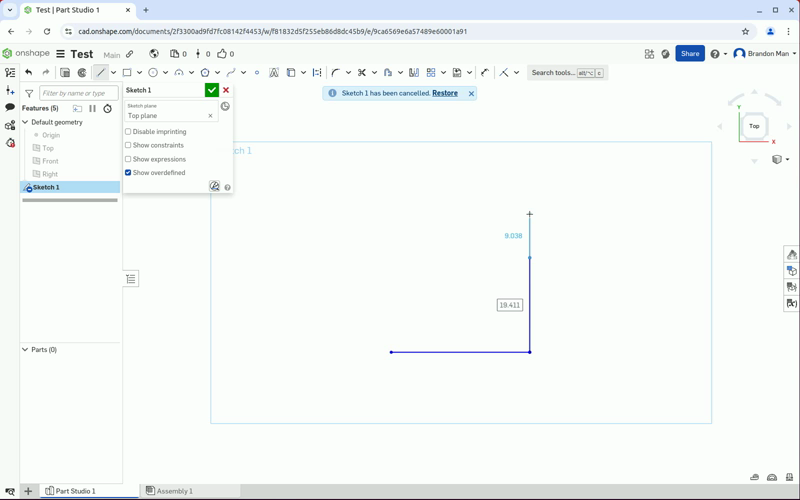
click(529, 213)
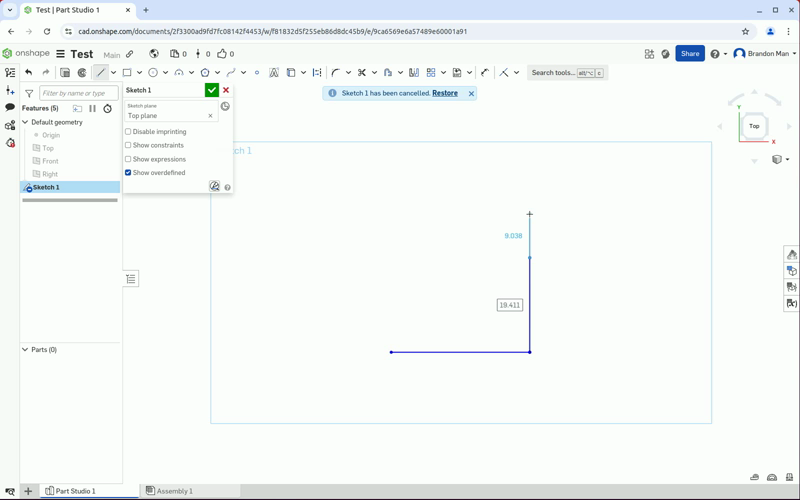
key_up(shift)
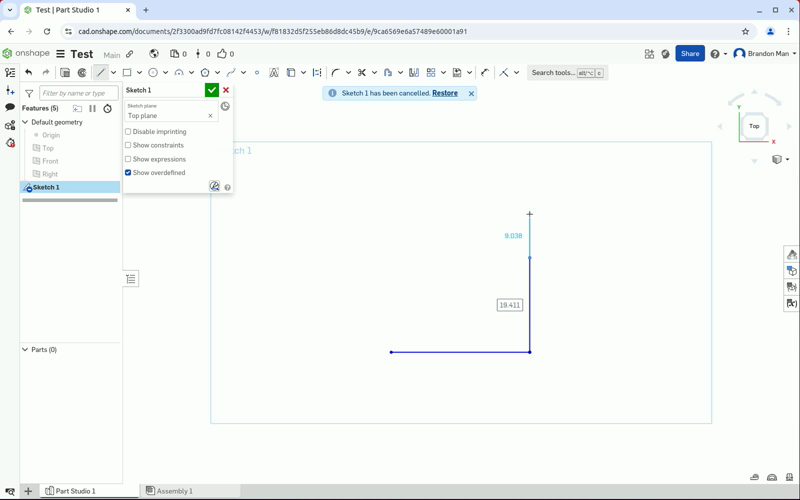
key_down(shift)
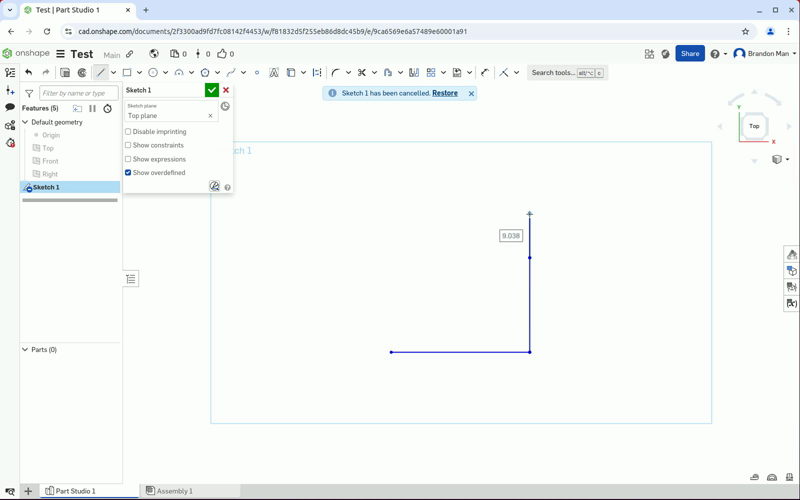
mouse_move(391, 213)
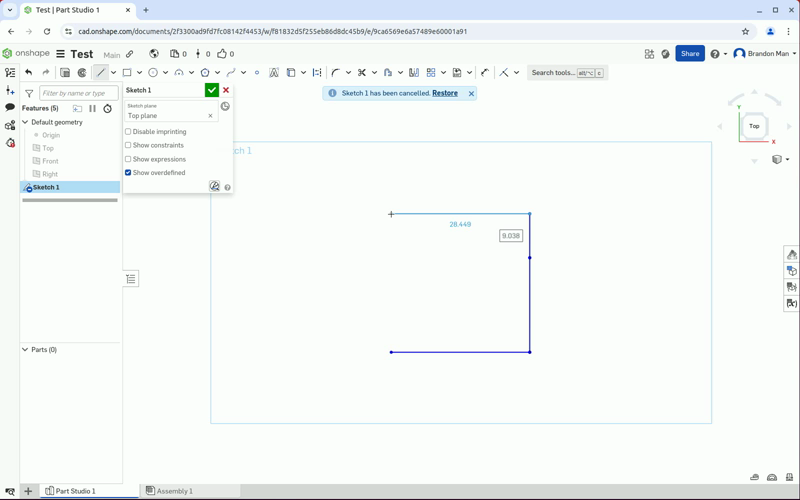
click(391, 213)
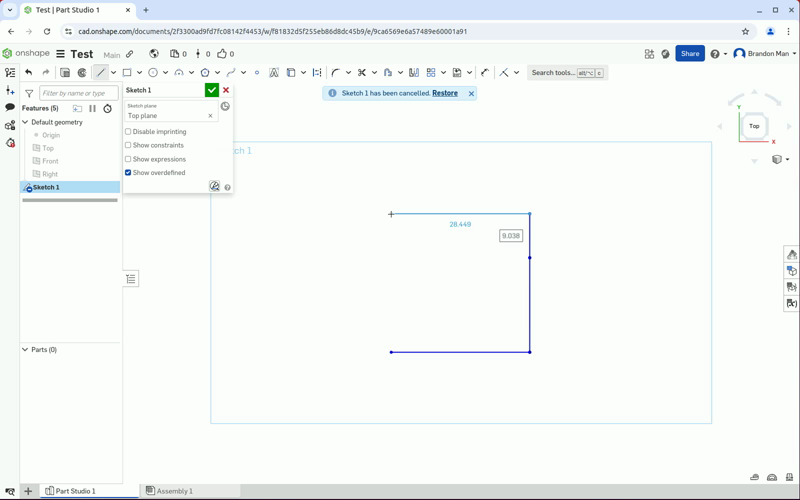
key_up(shift)
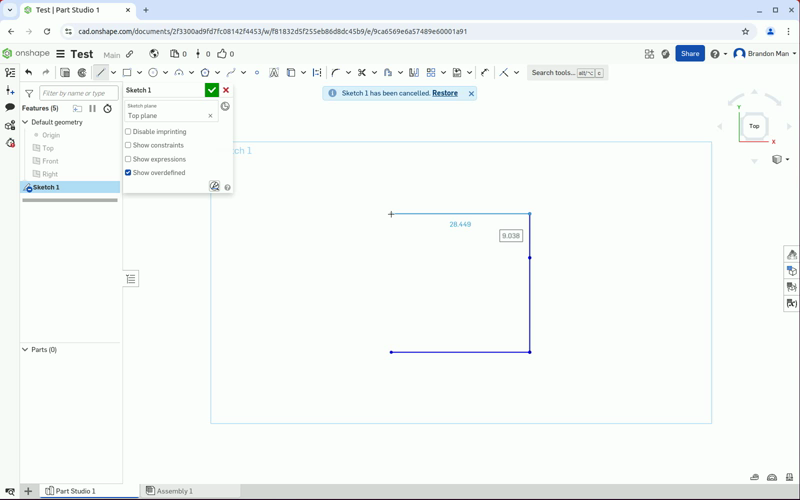
key_down(shift)
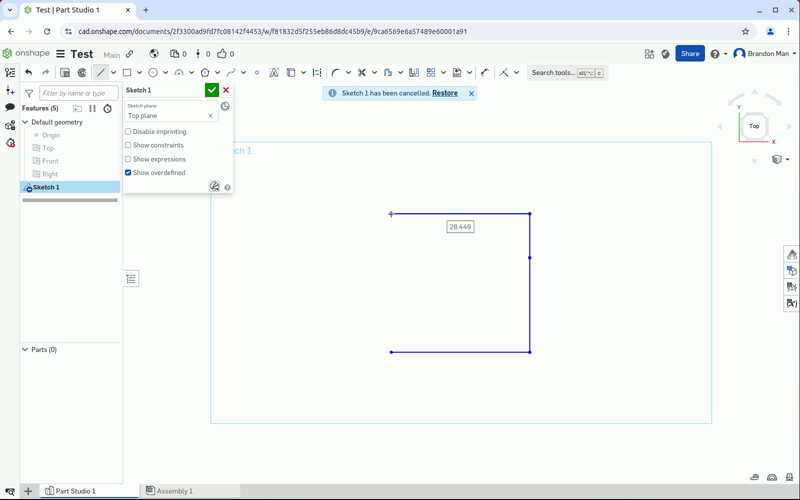
mouse_move(391, 352)
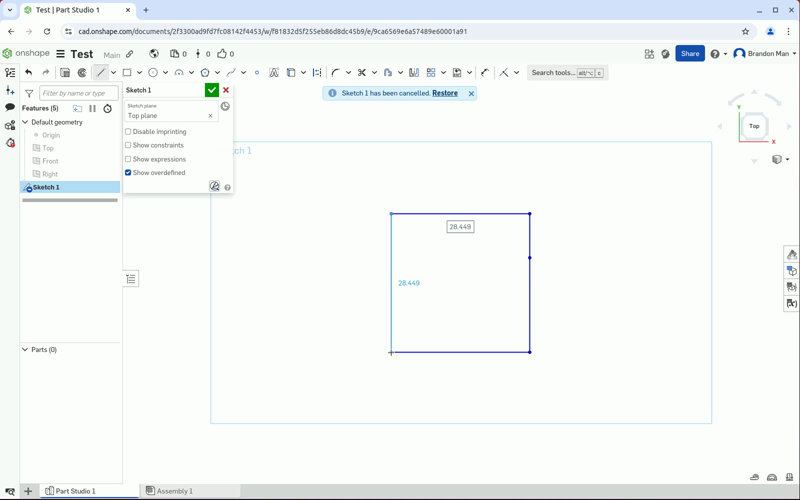
key_up(shift)
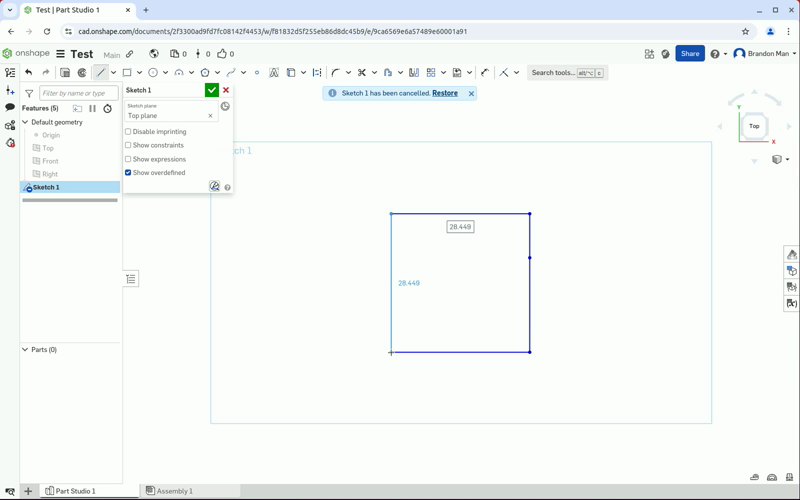
click(391, 352)
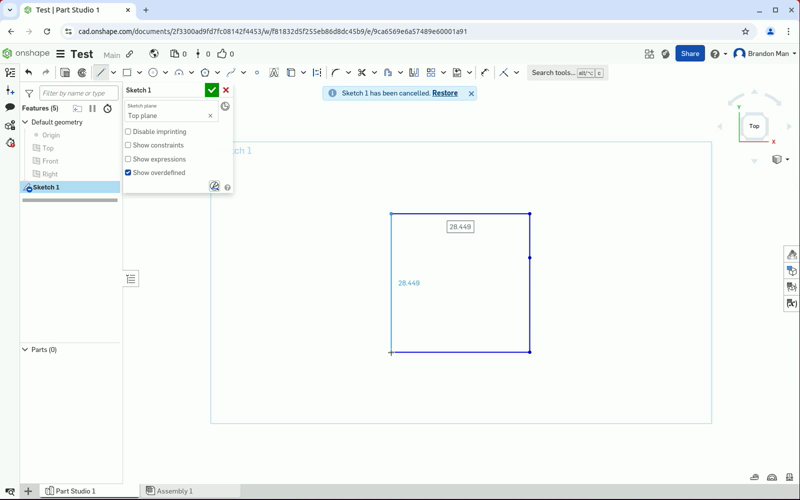
key(esc)
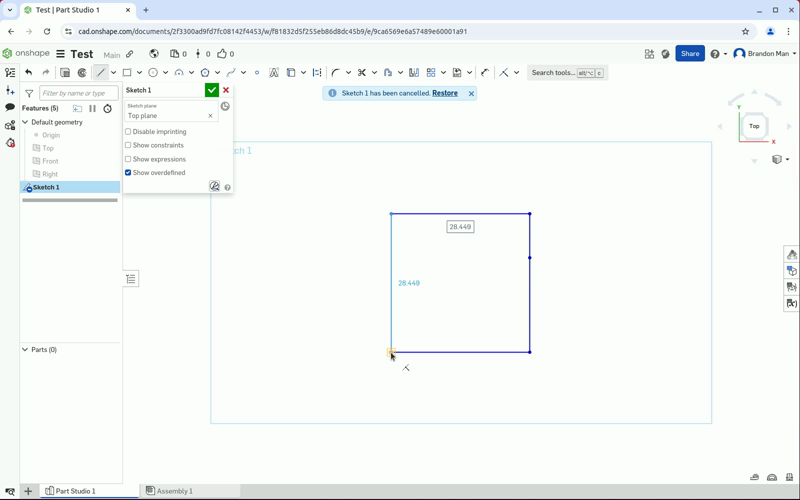
mouse_move(440, 226)
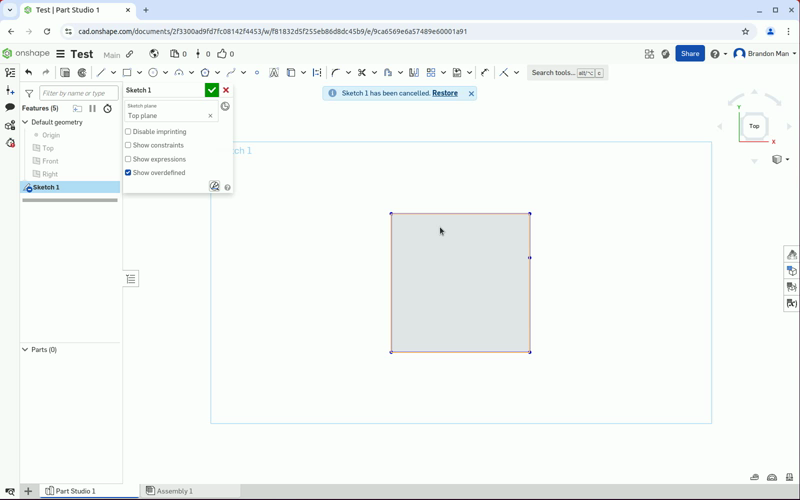
click(440, 226)
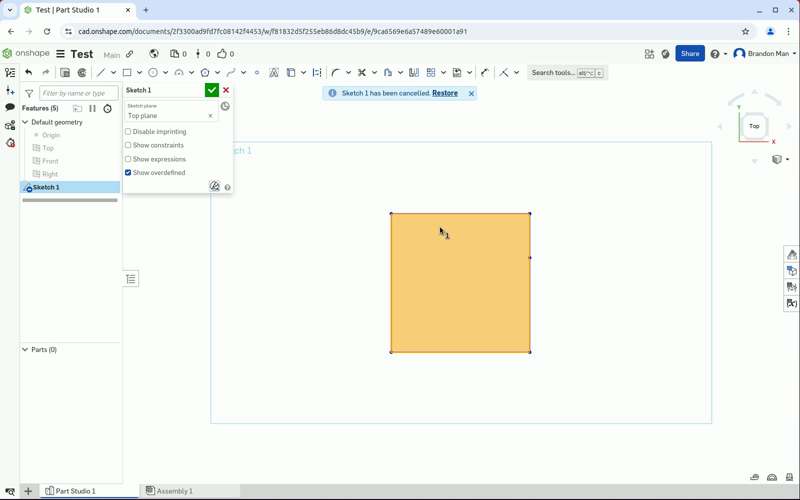
mouse_move(73, 352)
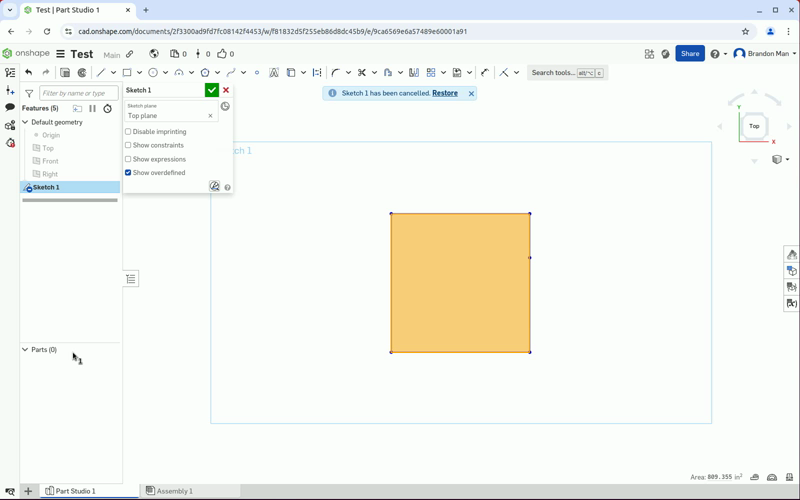
key(shift+y)
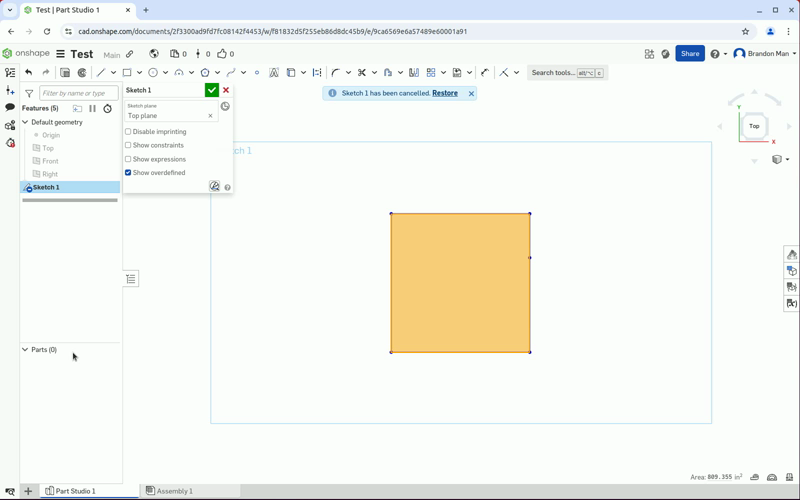
key(shift+e)
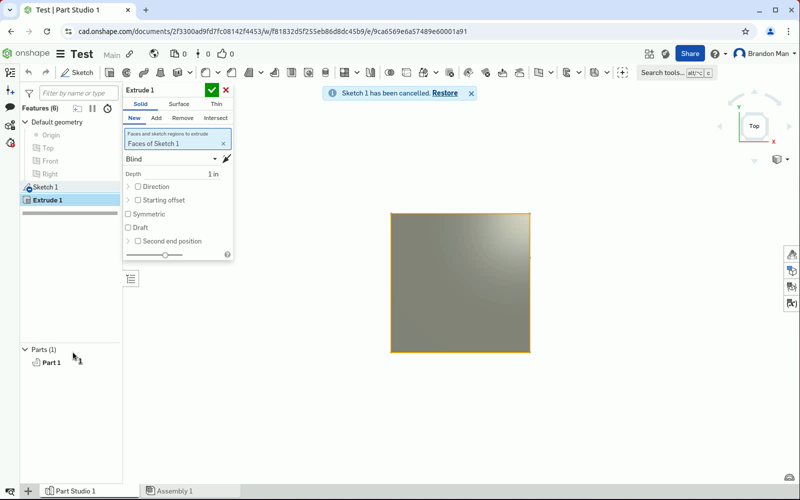
mouse_move(143, 106)
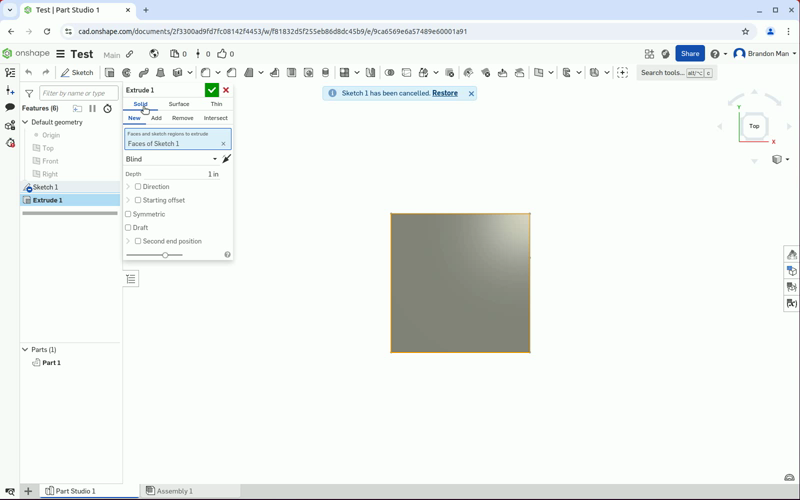
click(143, 106)
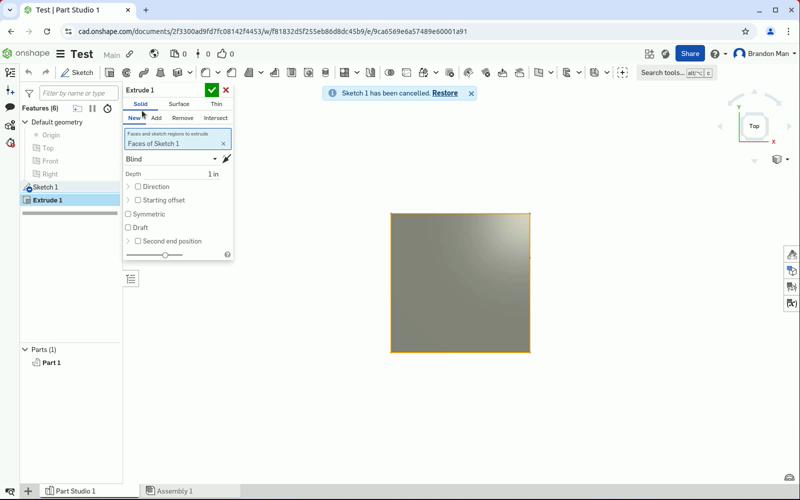
mouse_move(137, 120)
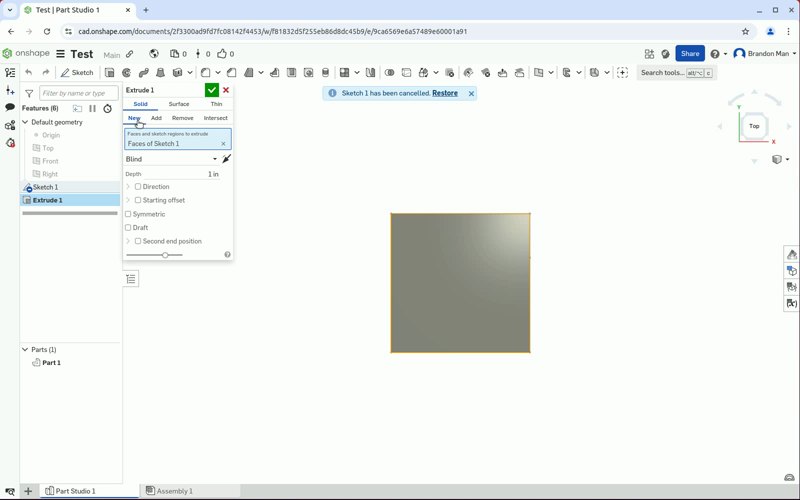
click(137, 120)
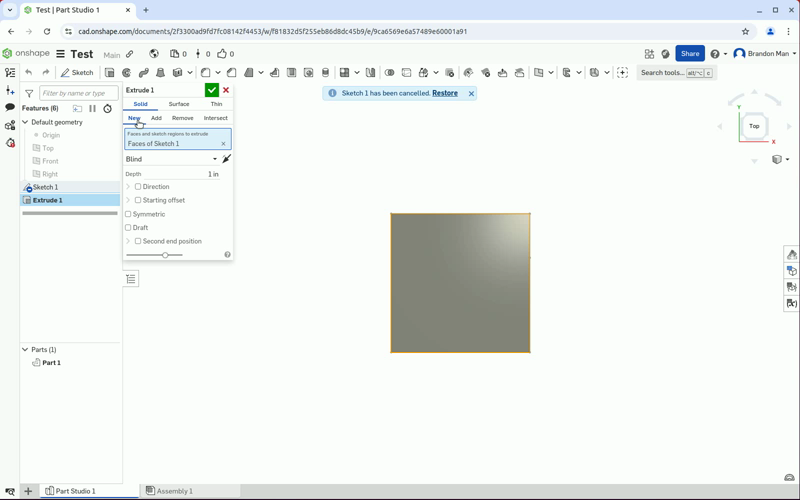
key(tab, 4)
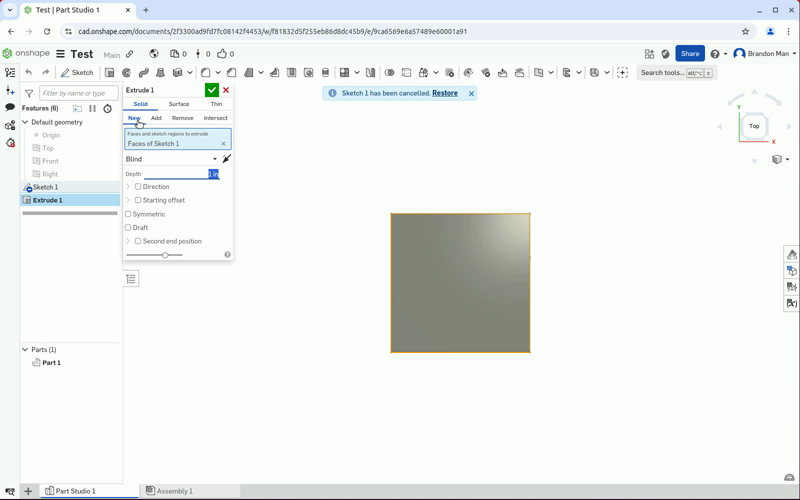
text(-1.685)
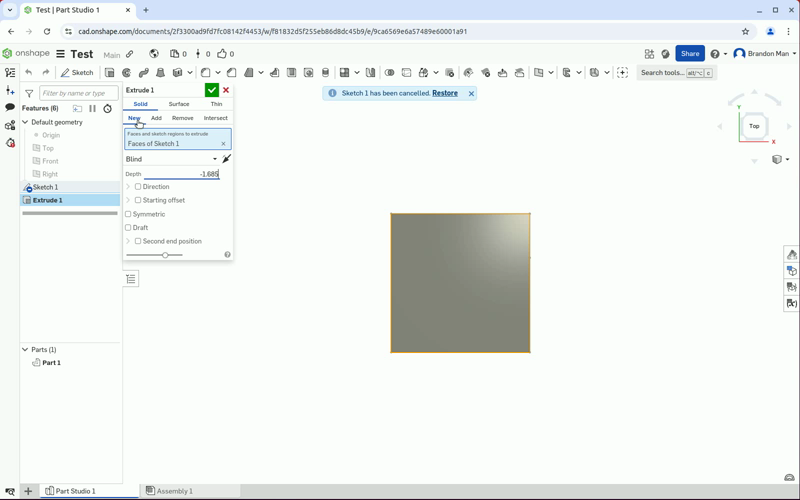
key(enter)
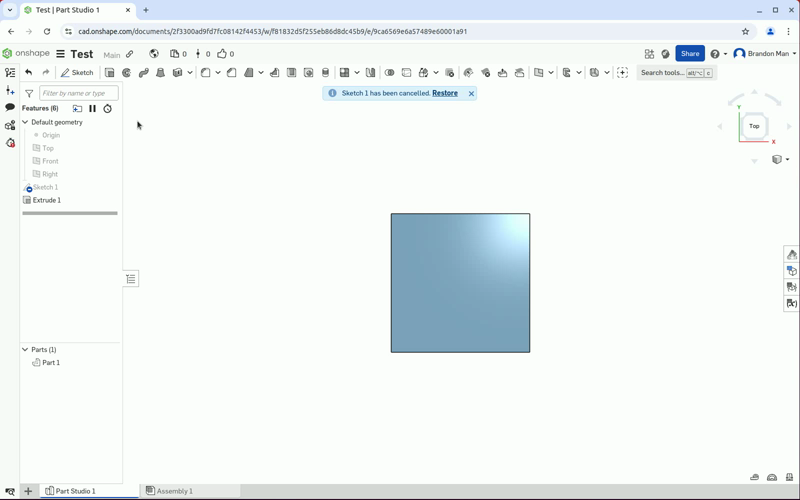
key(shift+h)
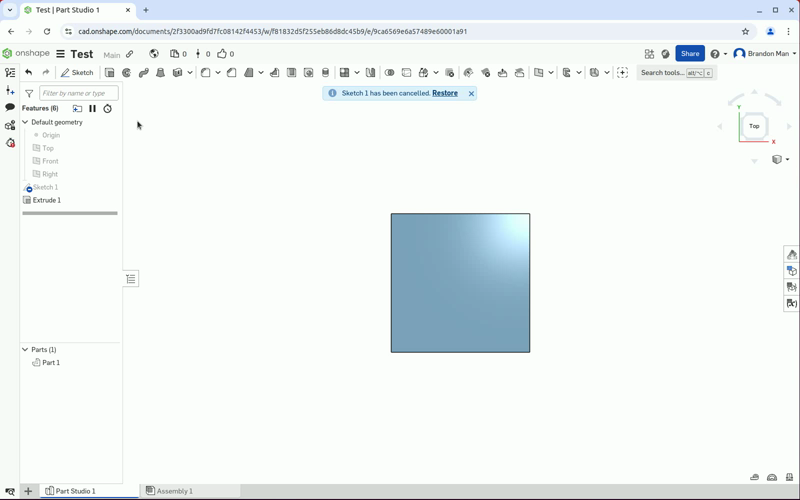
key(shift+h)
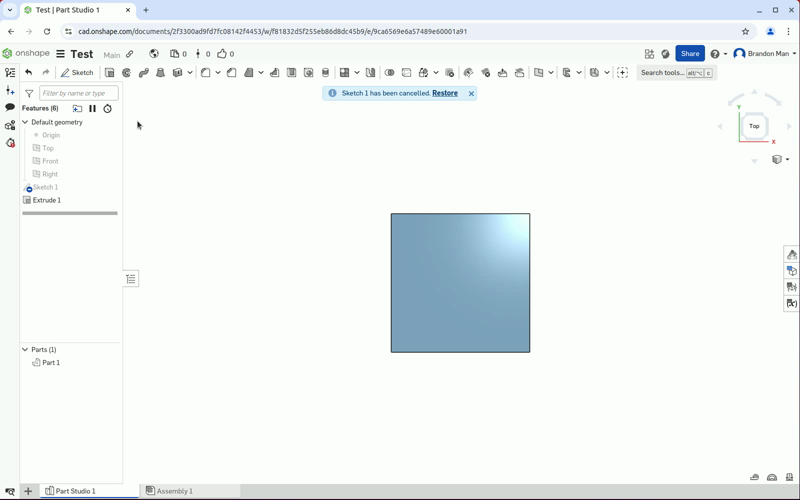
mouse_move(73, 189)
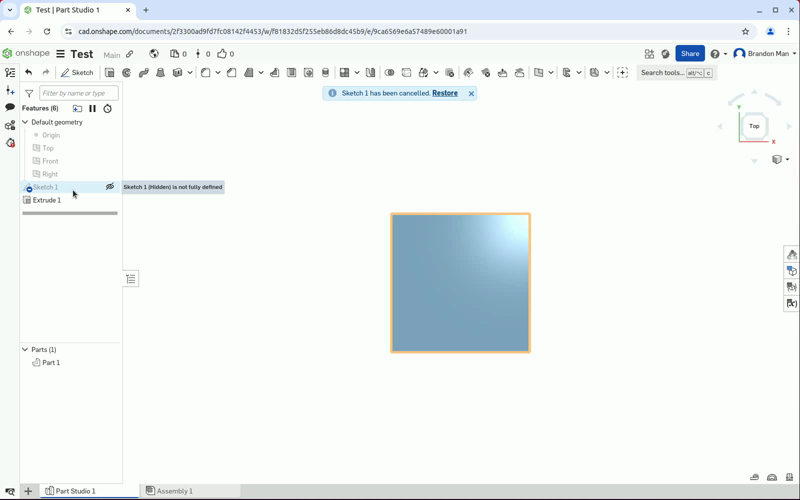
click(73, 189)
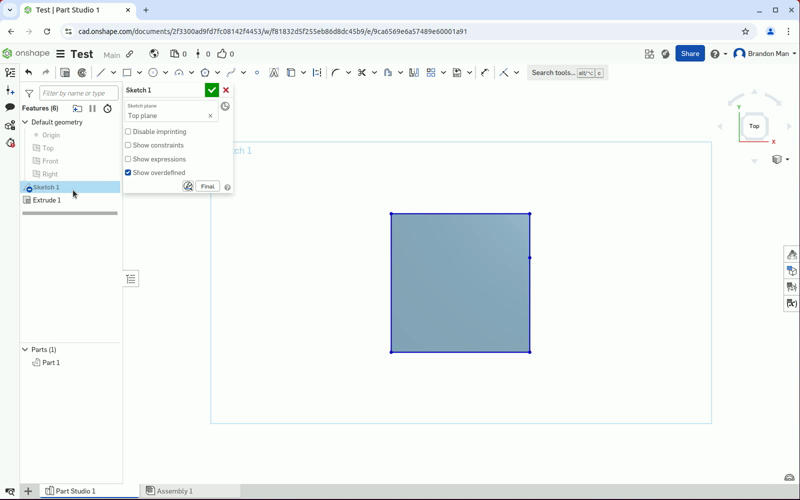
mouse_move(229, 92)
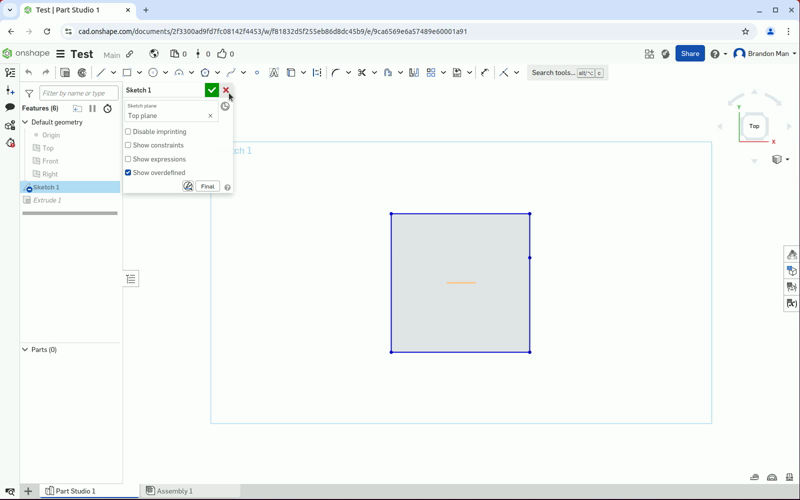
click(229, 92)
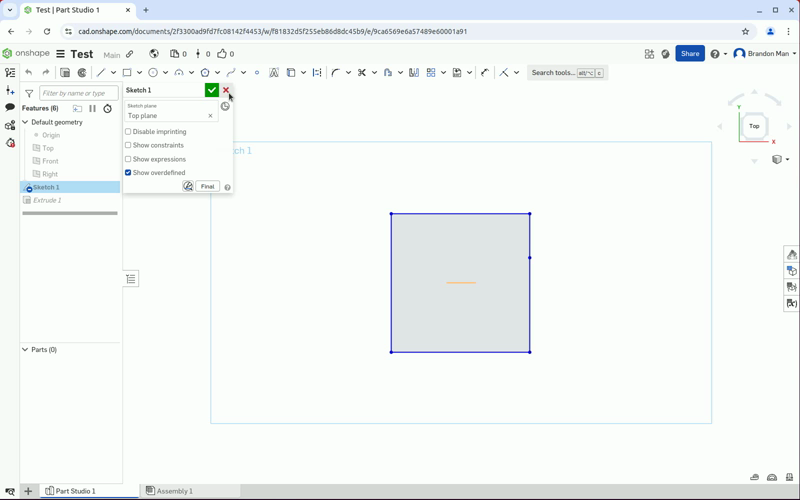
key(shift+s)
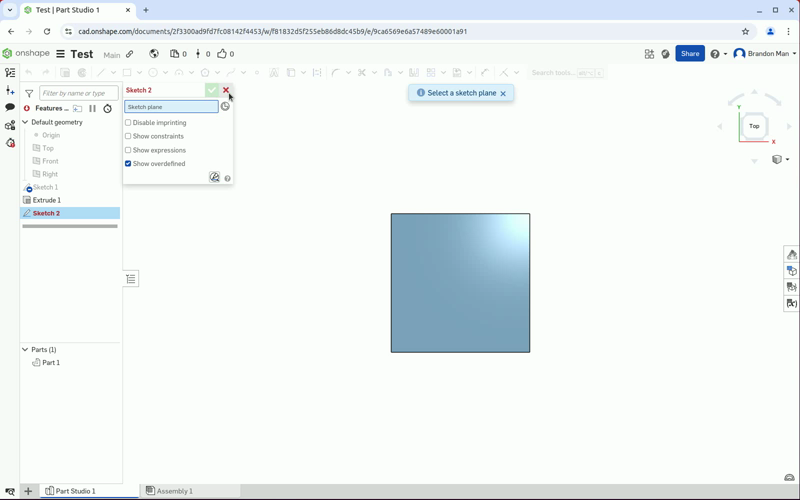
mouse_move(73, 150)
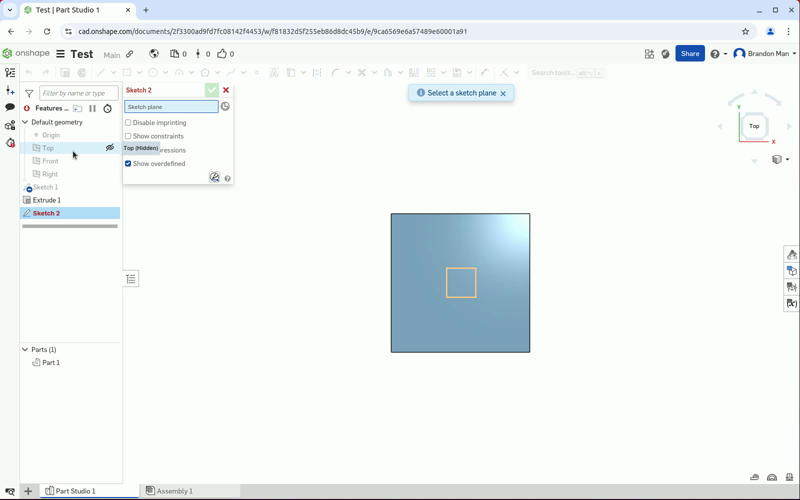
click(73, 150)
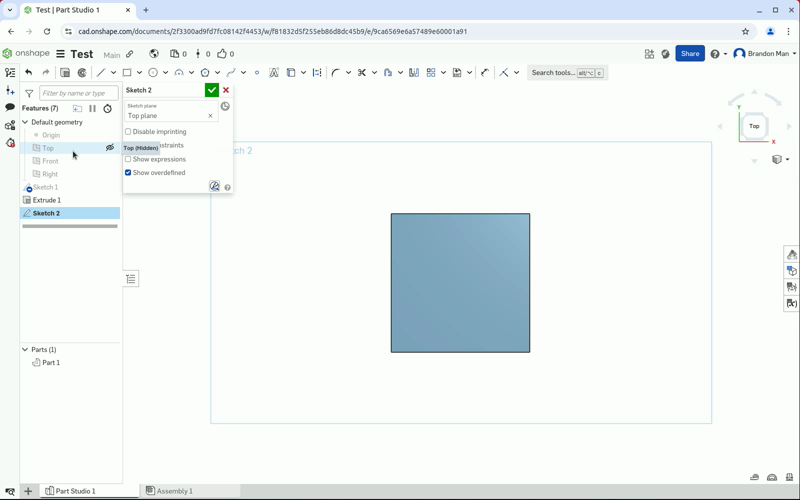
mouse_move(73, 352)
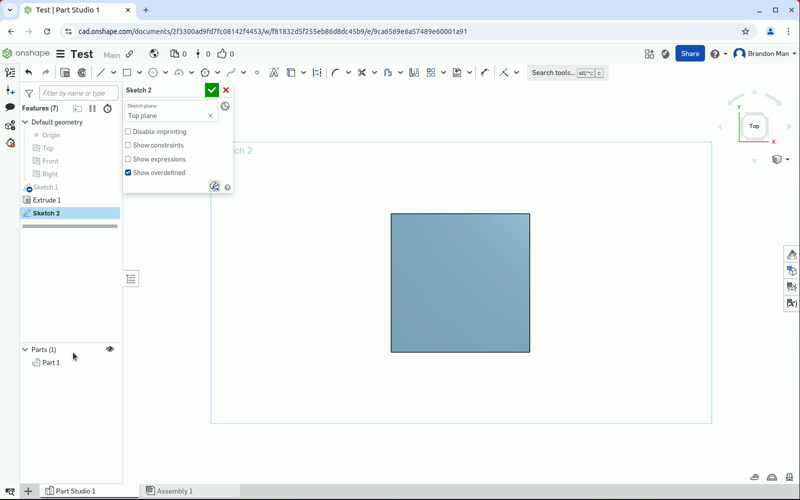
key(y)
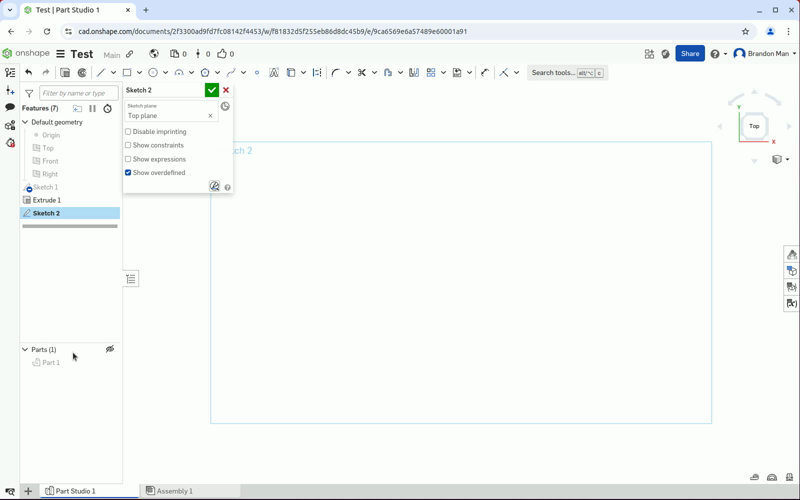
key(l)
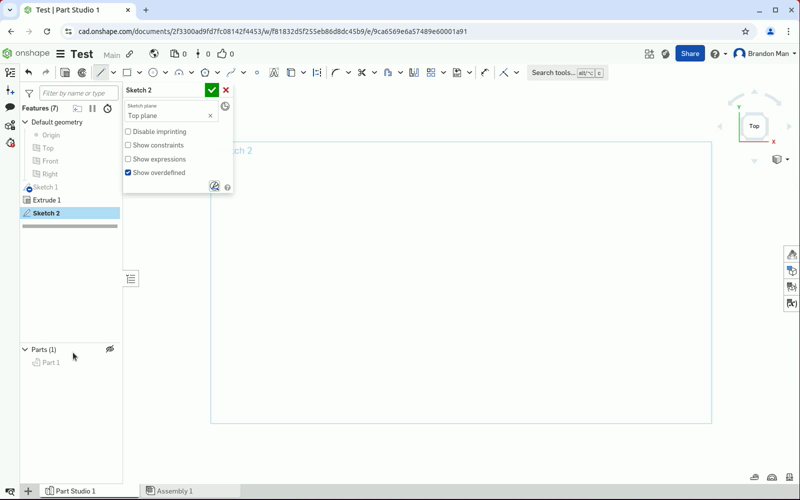
key_down(shift)
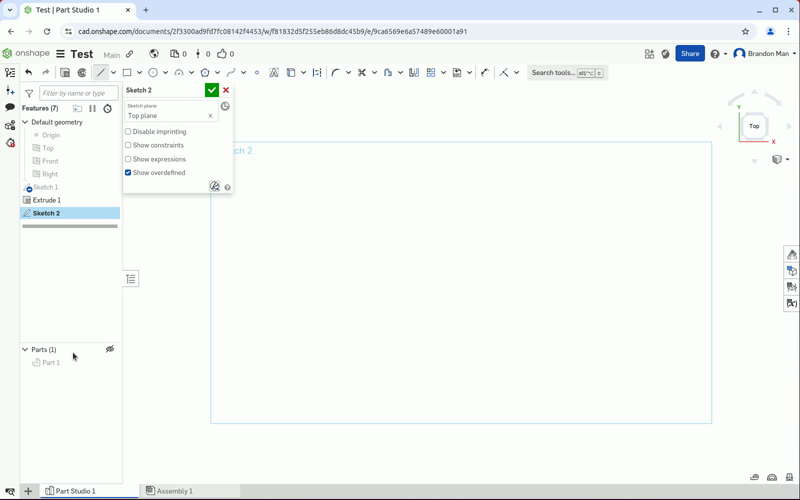
mouse_move(529, 257)
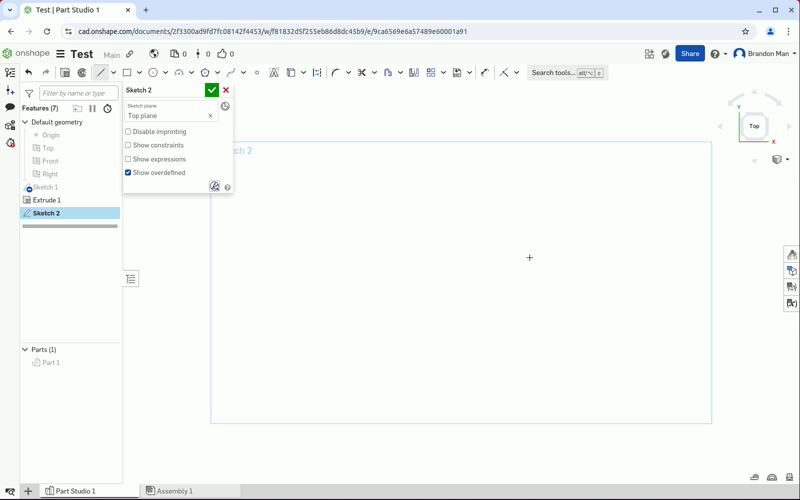
click(529, 257)
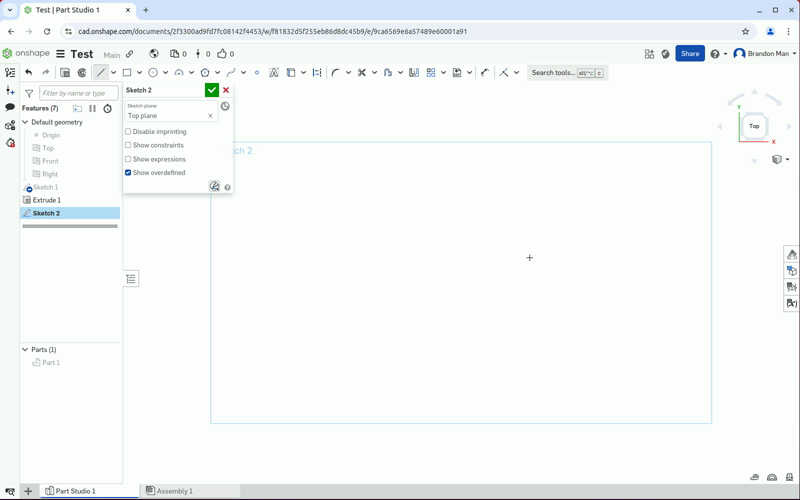
key_up(shift)
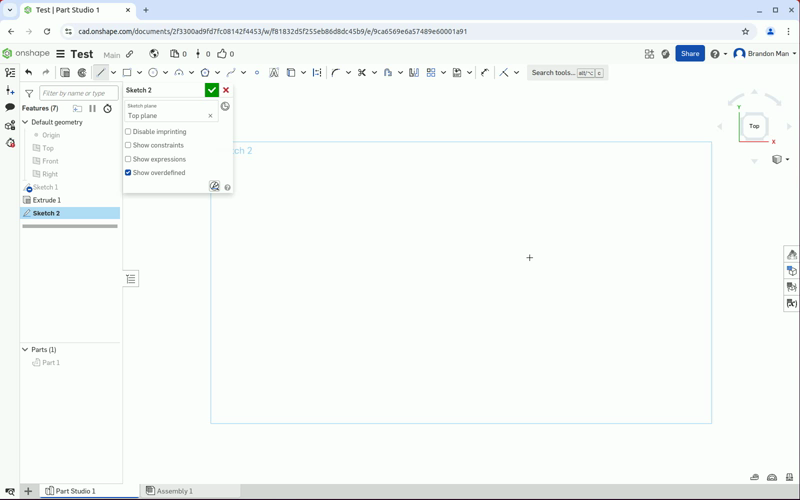
key_down(shift)
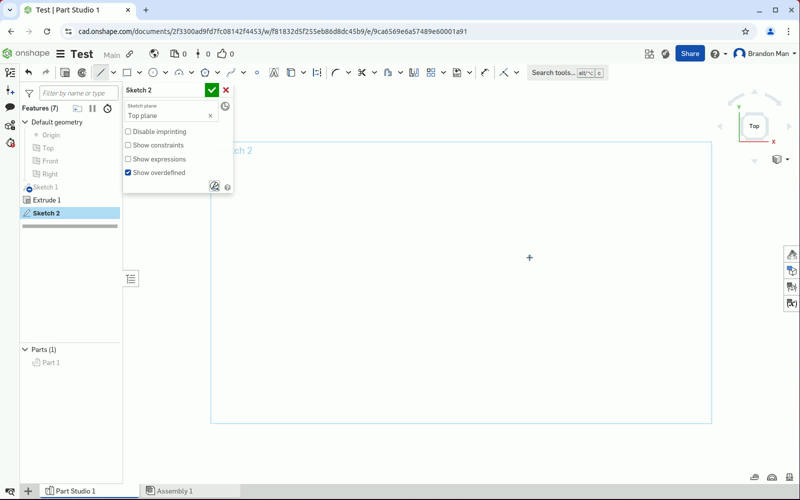
mouse_move(559, 257)
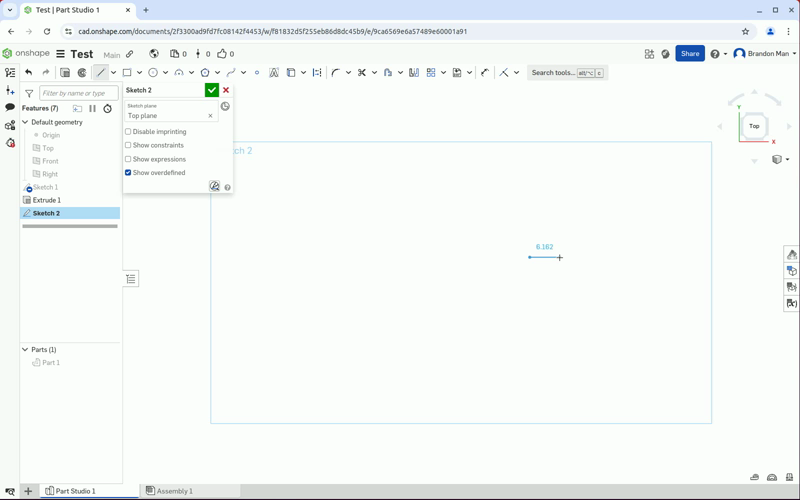
mouse_move(573, 257)
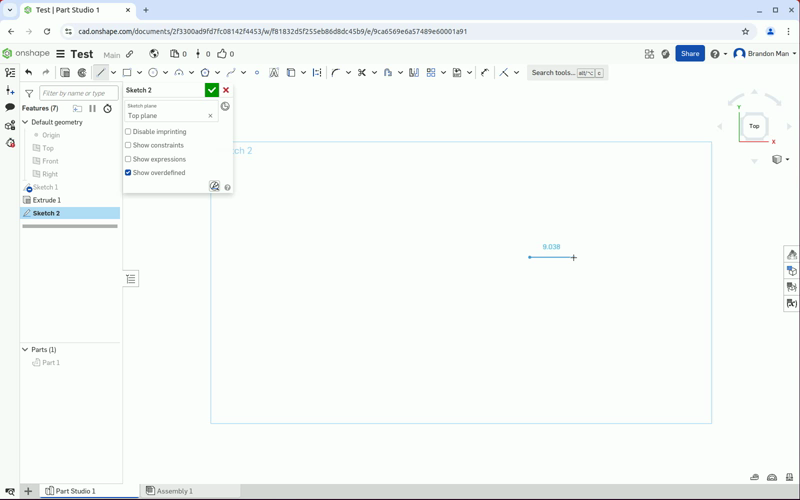
click(573, 257)
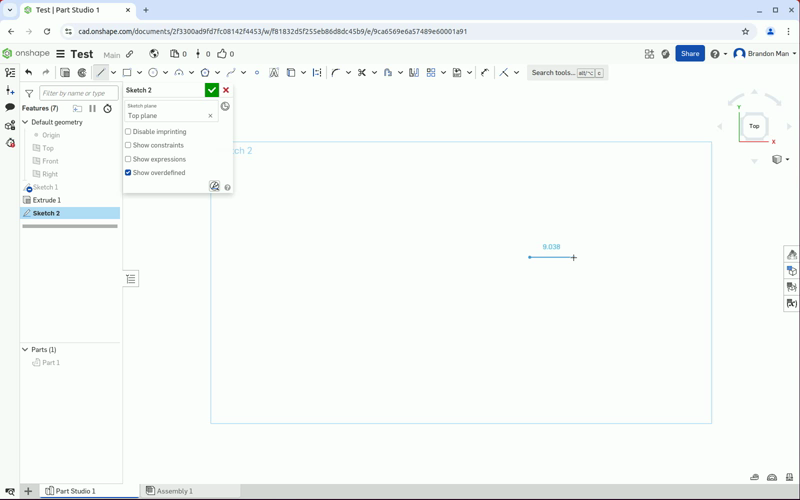
key_up(shift)
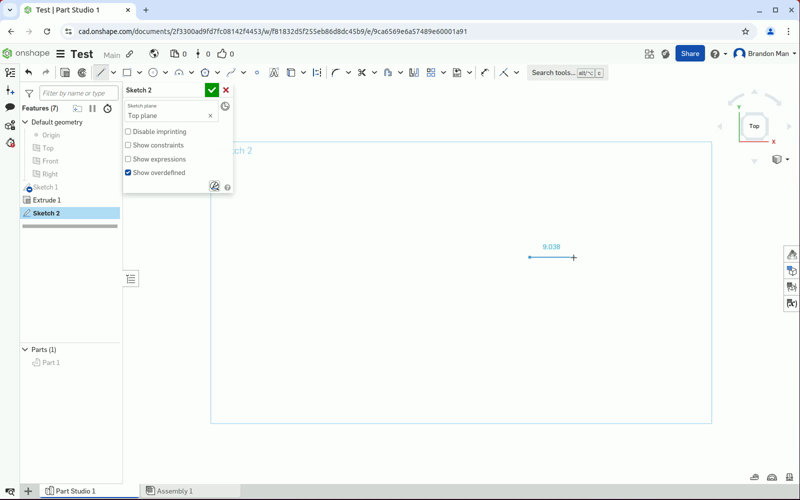
key_down(shift)
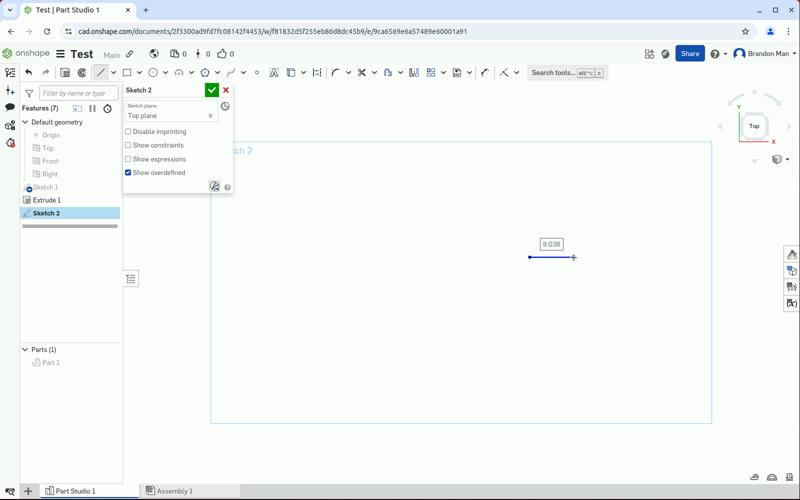
mouse_move(589, 257)
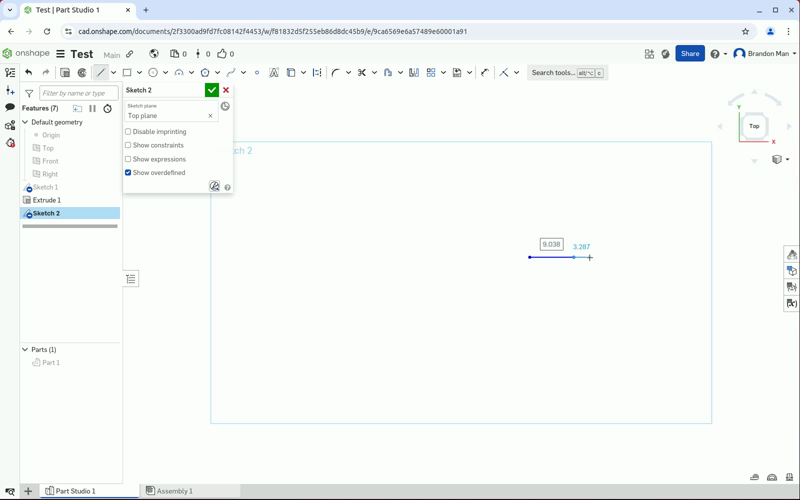
mouse_move(573, 213)
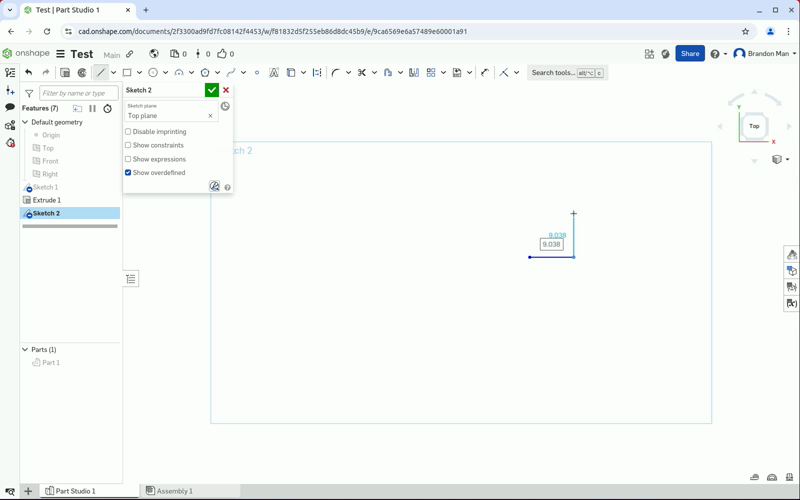
click(573, 213)
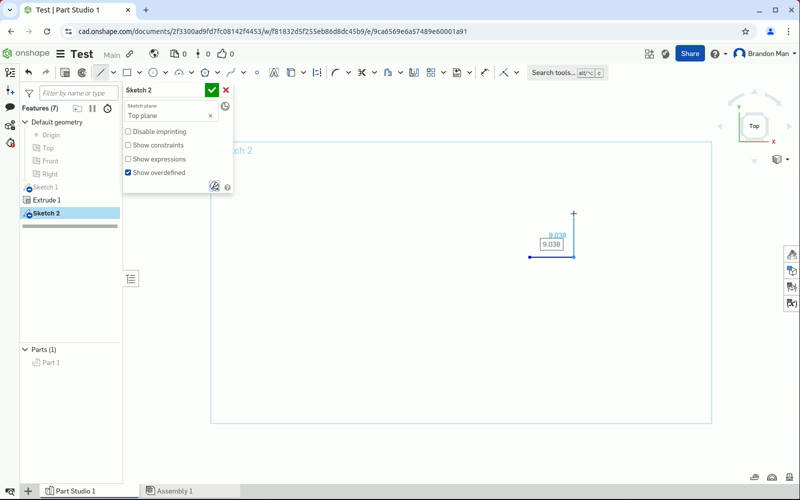
key_up(shift)
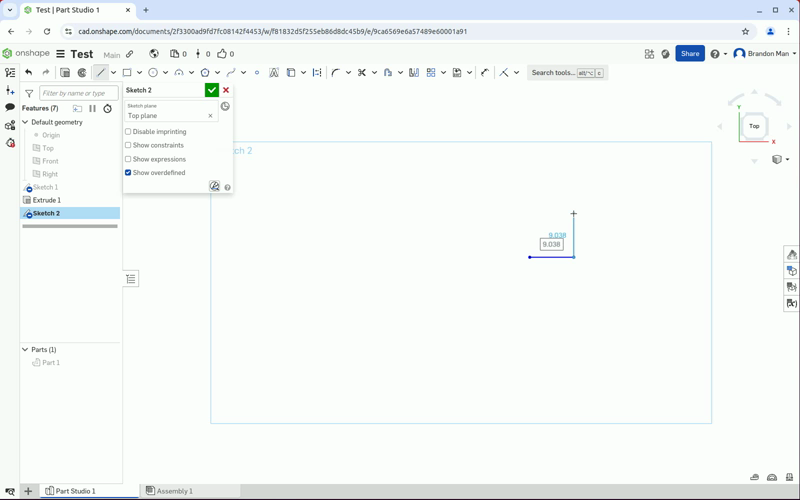
key_down(shift)
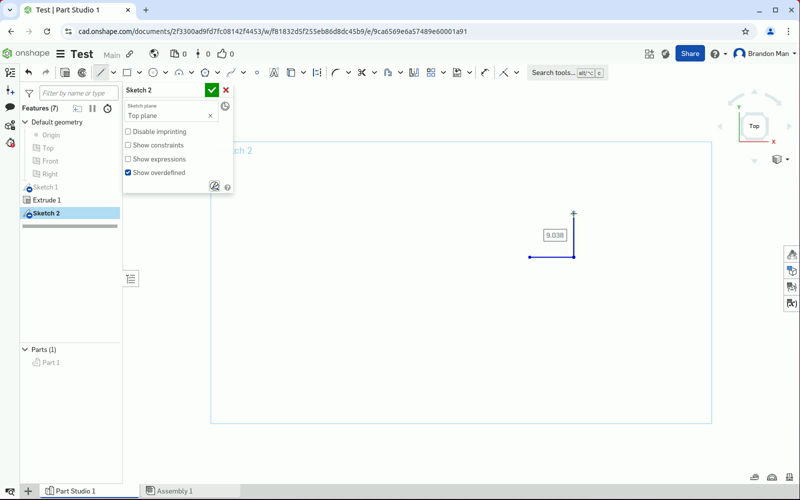
mouse_move(589, 213)
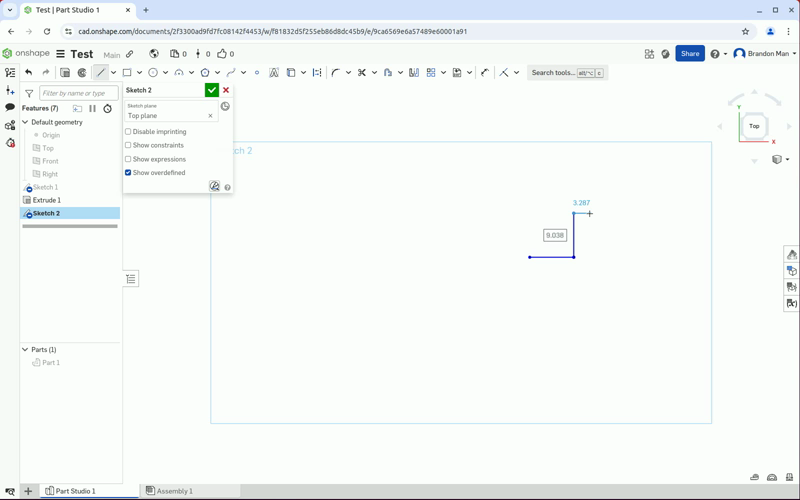
mouse_move(529, 213)
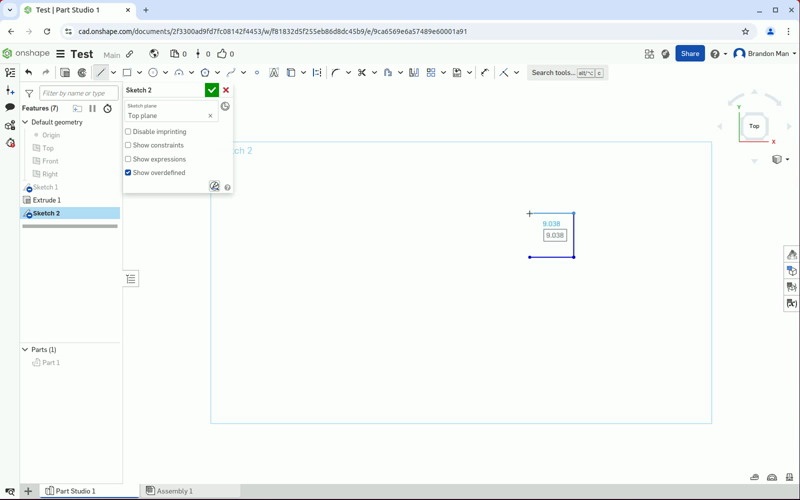
click(529, 213)
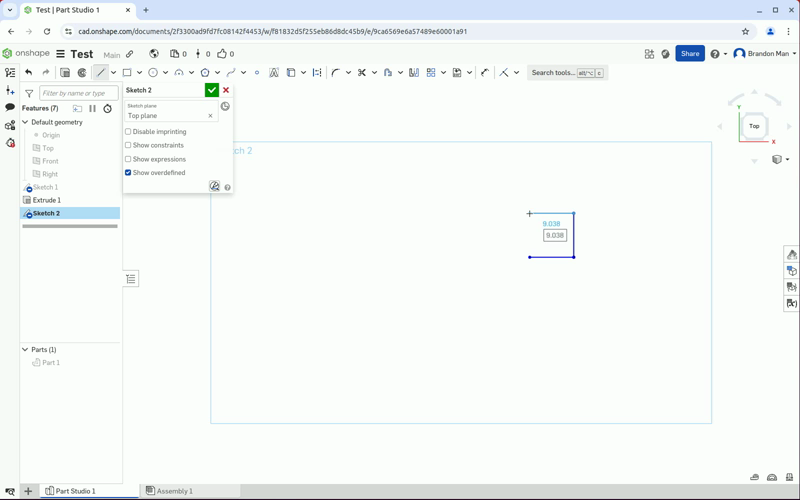
key_up(shift)
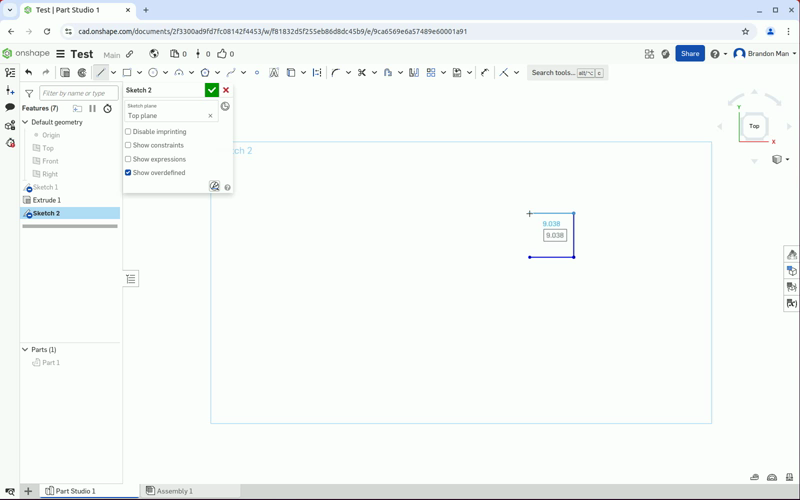
mouse_move(559, 213)
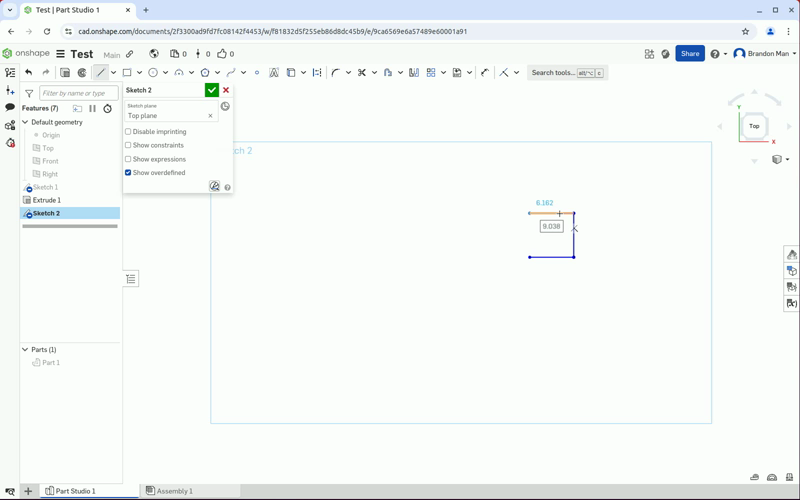
key_down(shift)
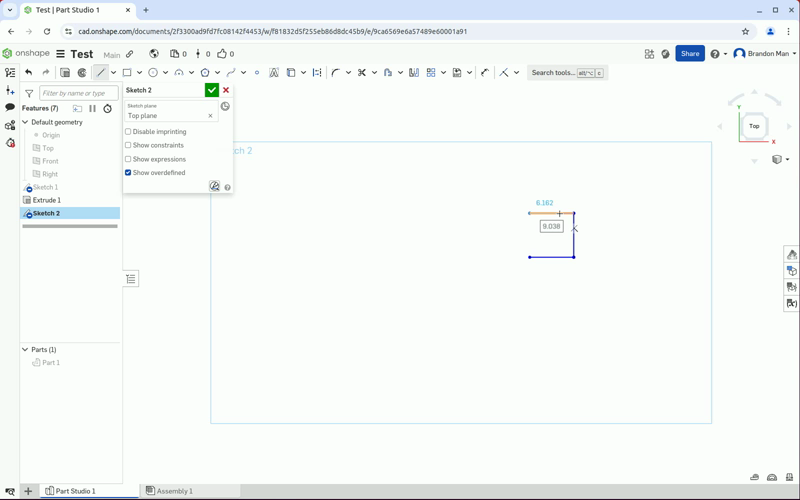
mouse_move(529, 257)
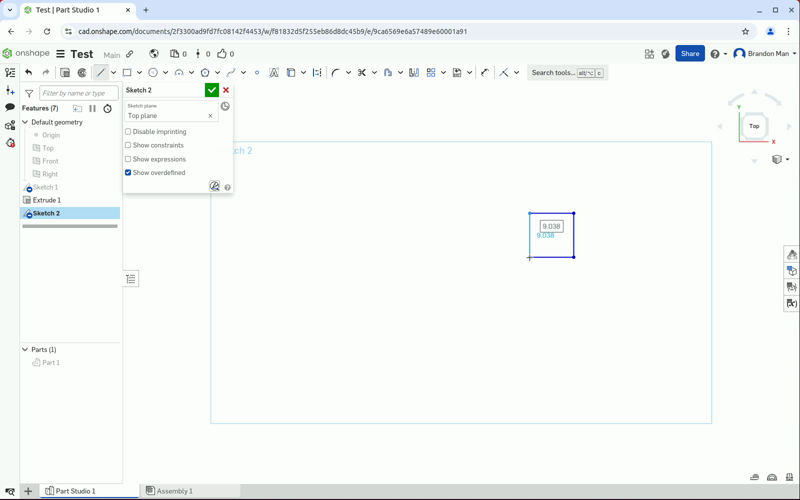
key_up(shift)
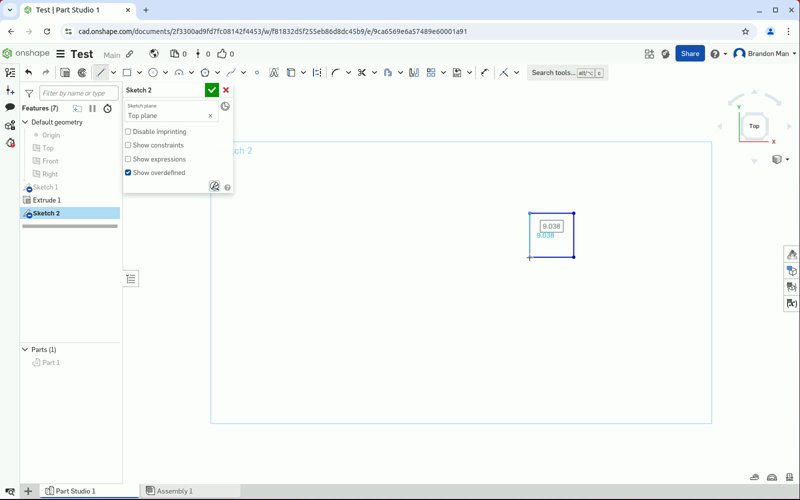
click(529, 257)
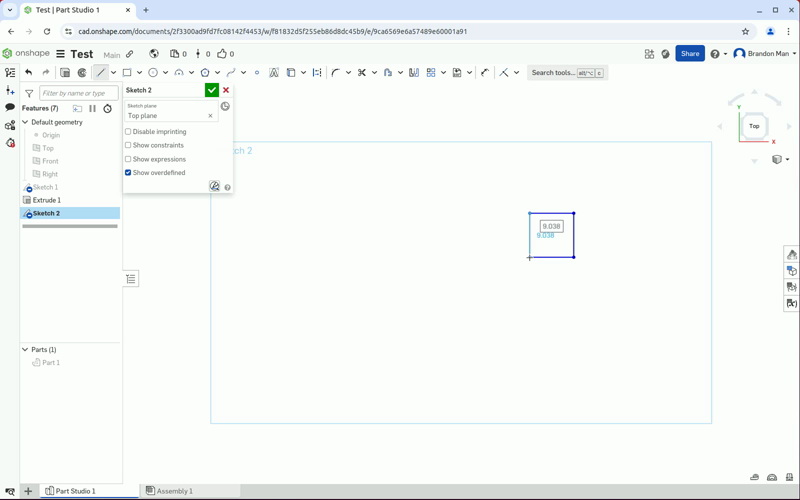
key(esc)
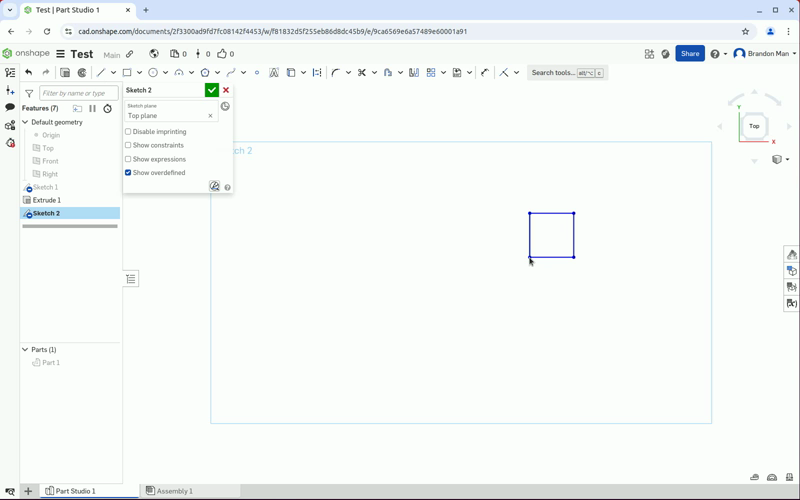
mouse_move(545, 221)
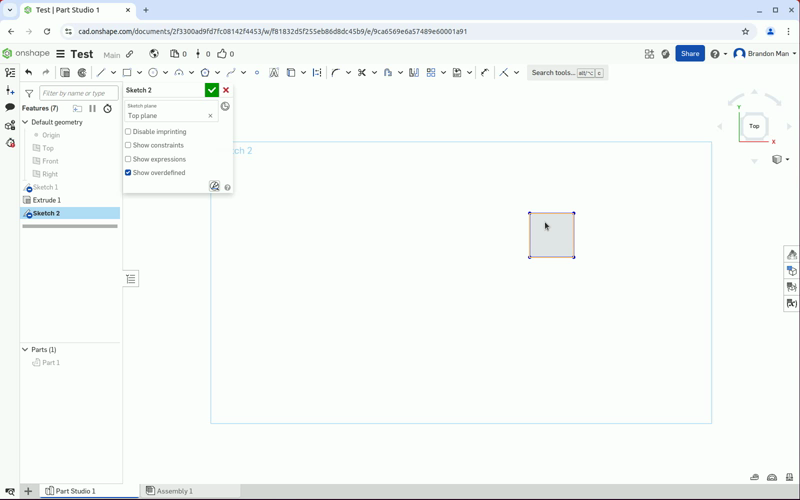
click(545, 221)
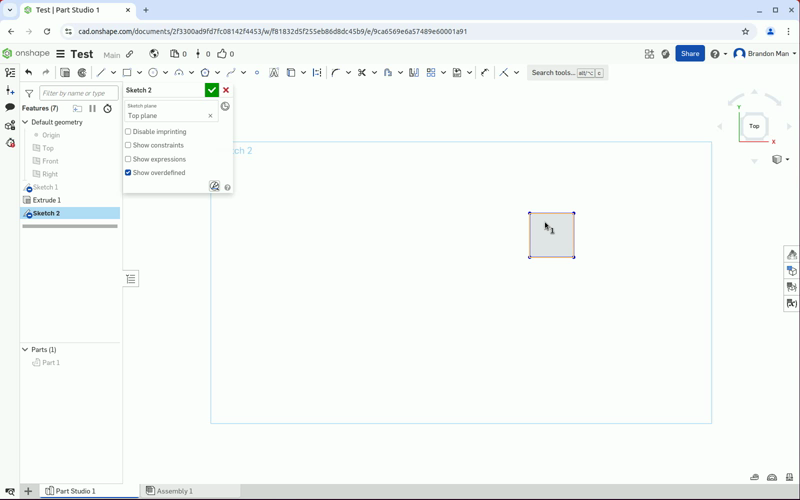
mouse_move(73, 352)
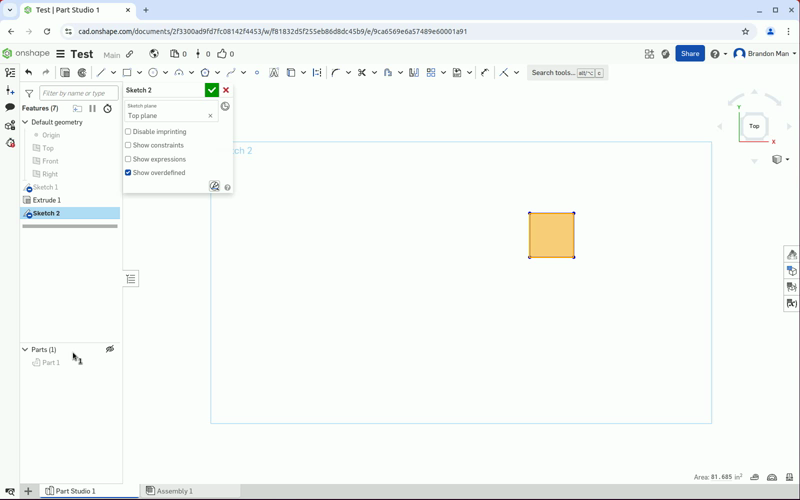
key(shift+y)
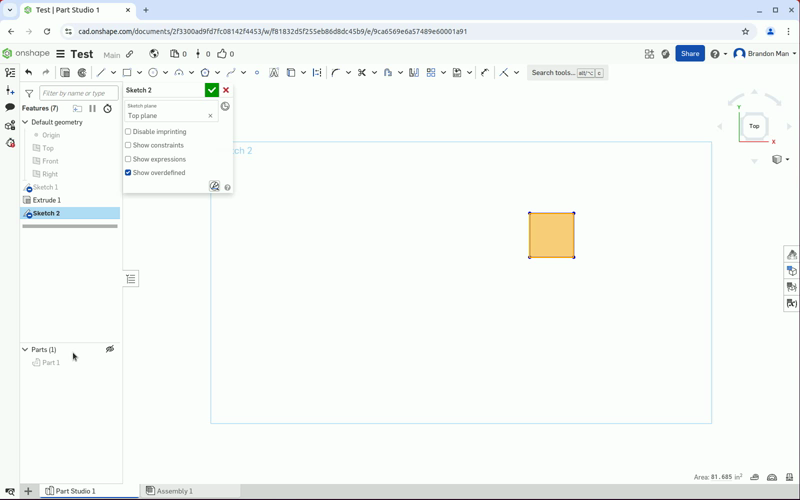
key(shift+e)
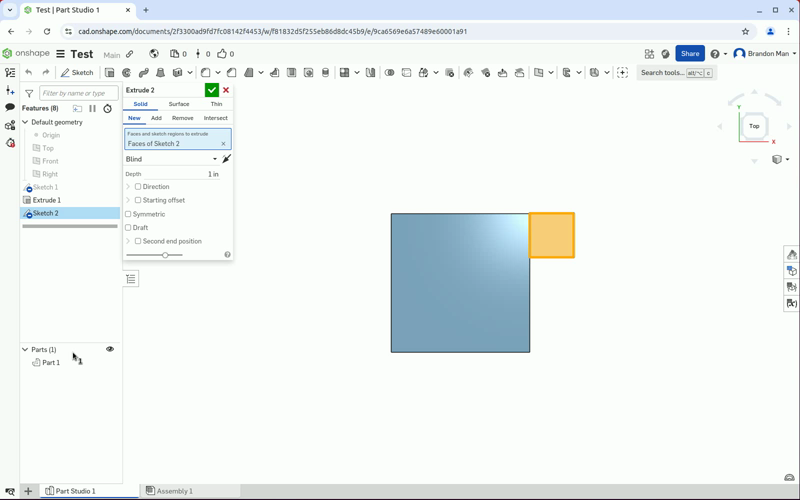
mouse_move(143, 106)
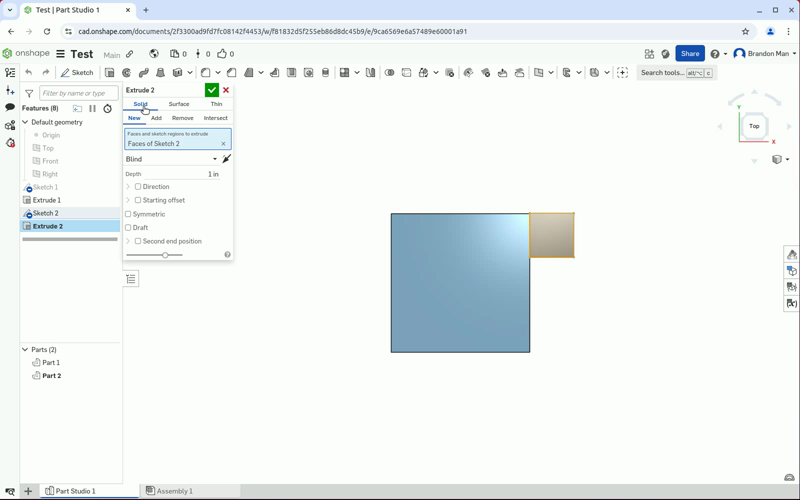
click(143, 106)
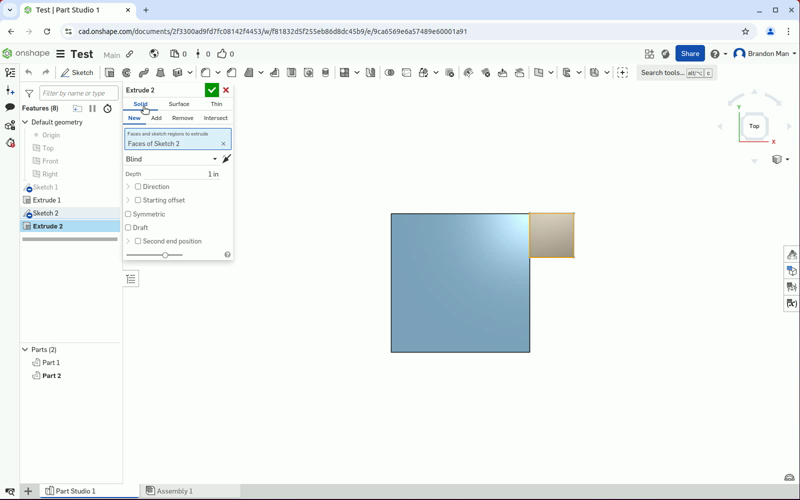
mouse_move(137, 120)
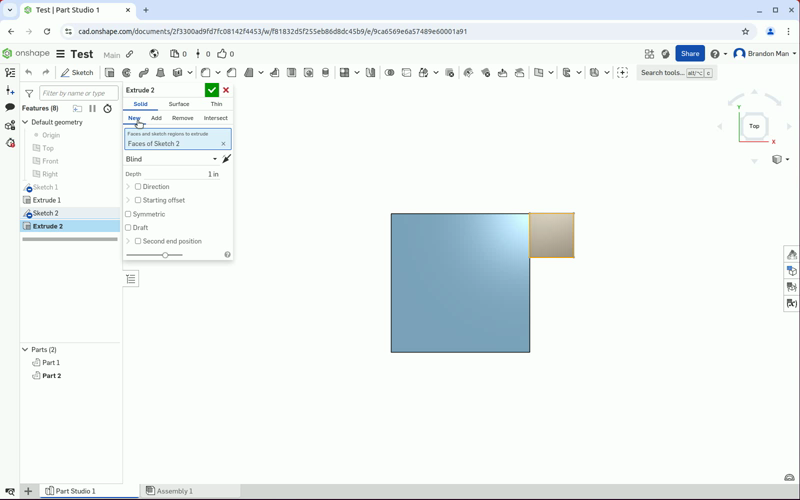
click(137, 120)
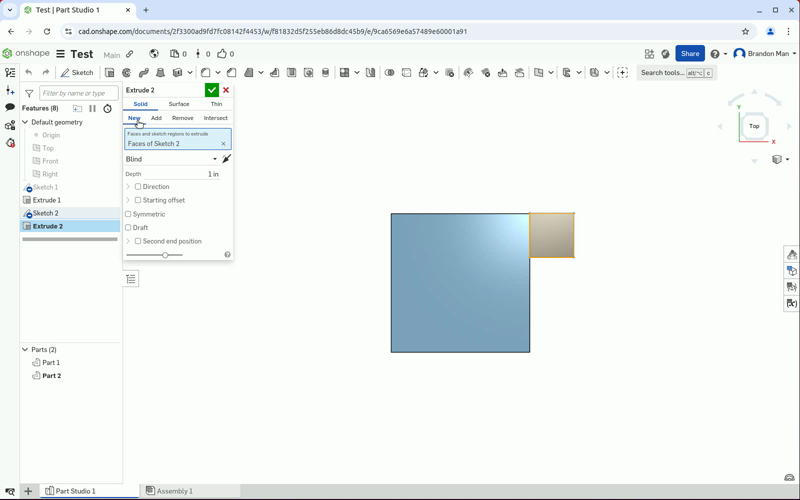
key(tab, 4)
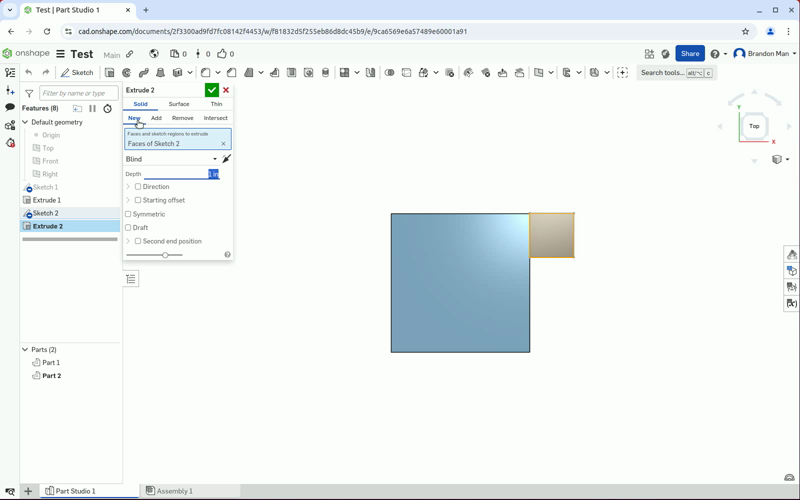
text(-1.685)
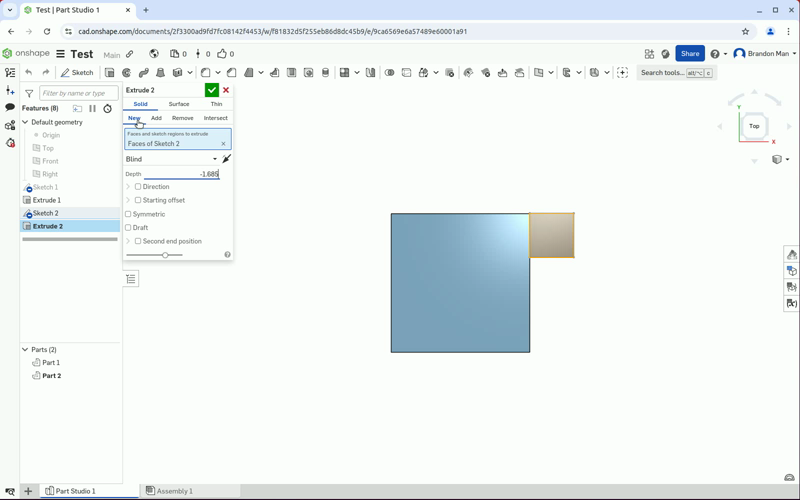
key(enter)
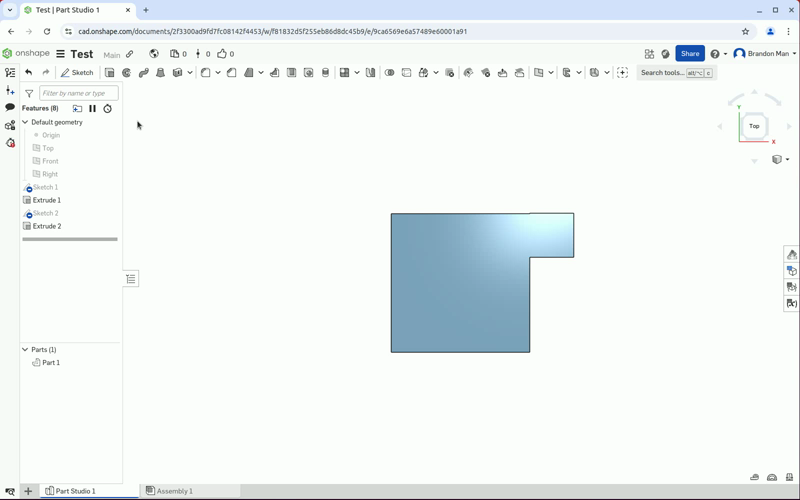
key(shift+h)
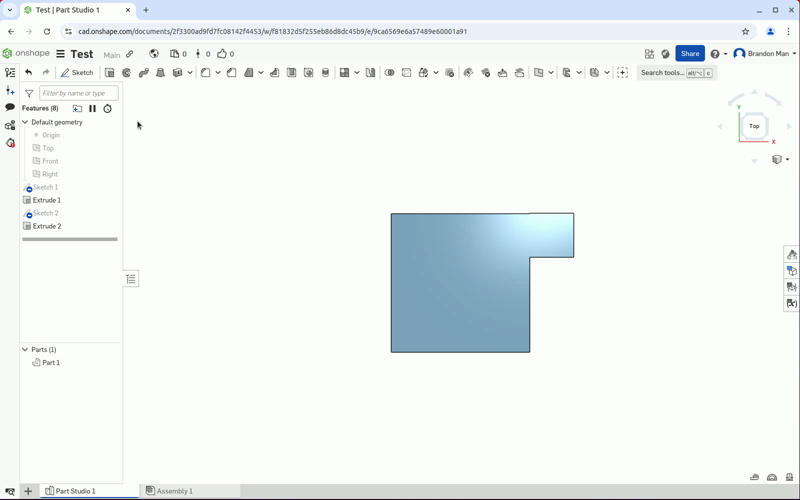
key(shift+h)
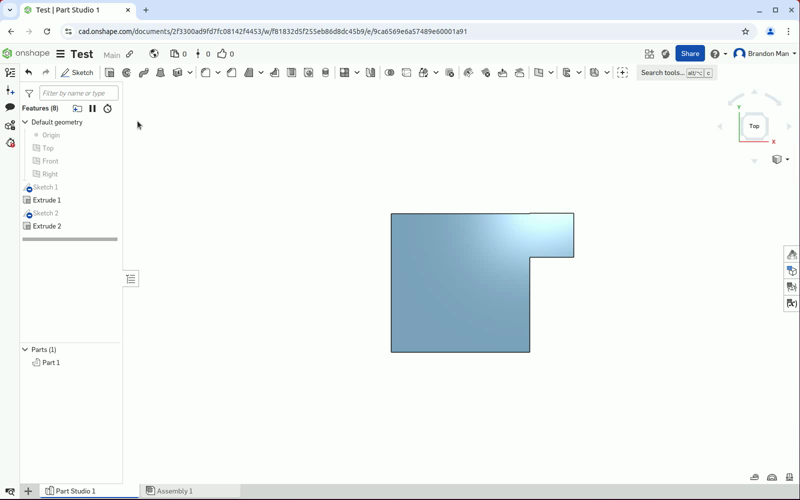
mouse_move(73, 189)
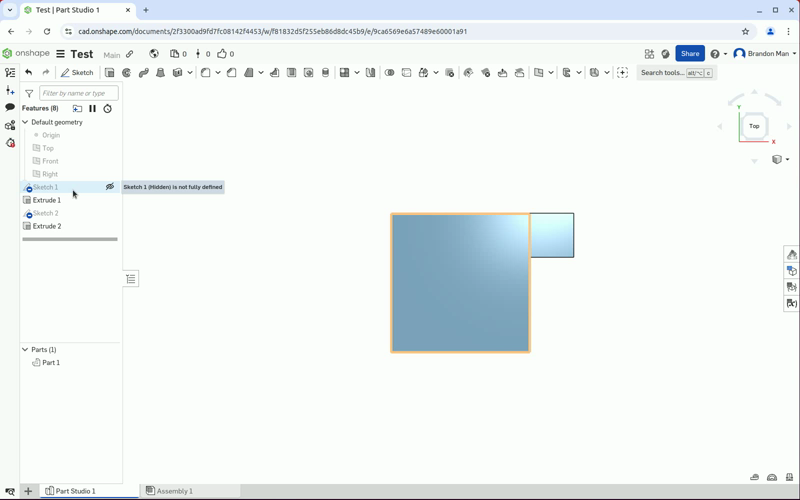
click(73, 189)
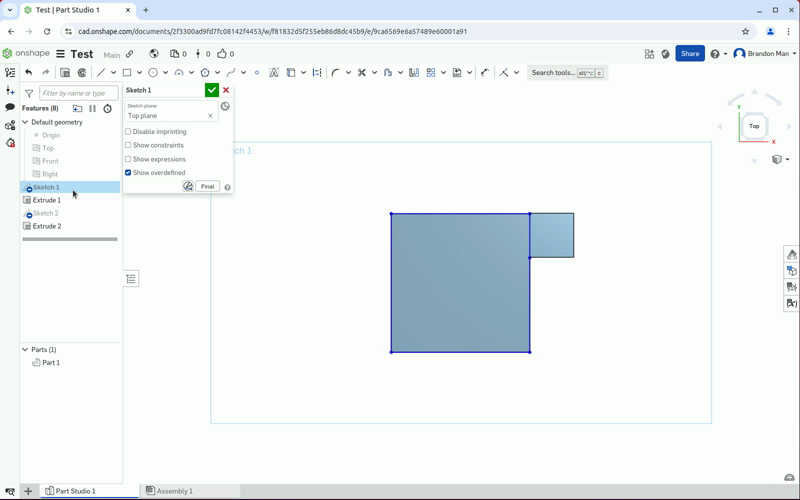
mouse_move(229, 92)
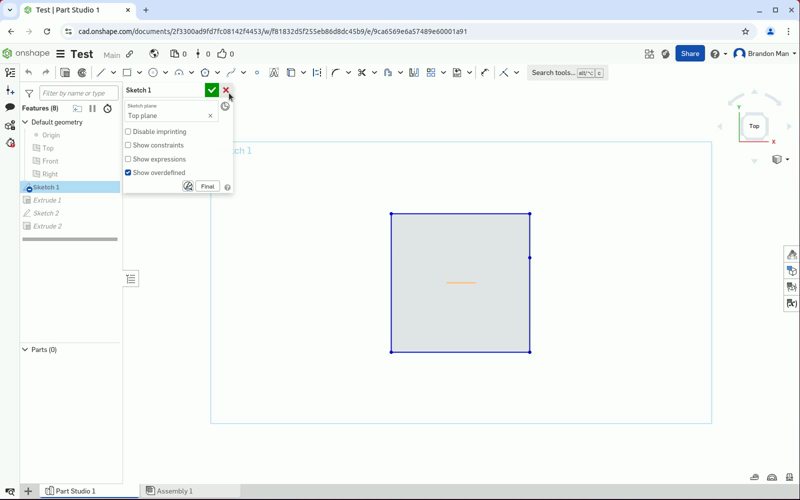
click(229, 92)
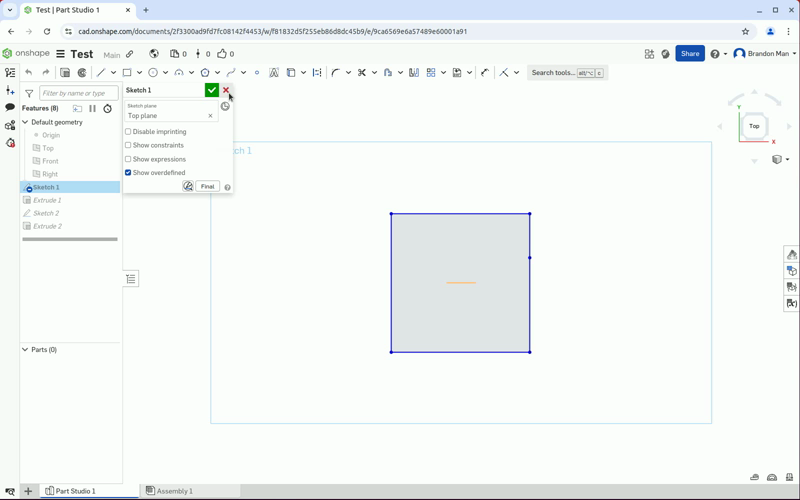
key(shift+s)
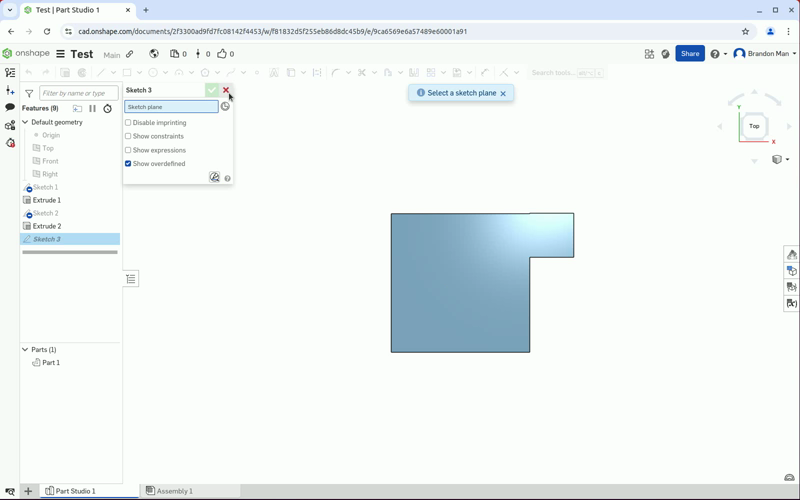
mouse_move(73, 150)
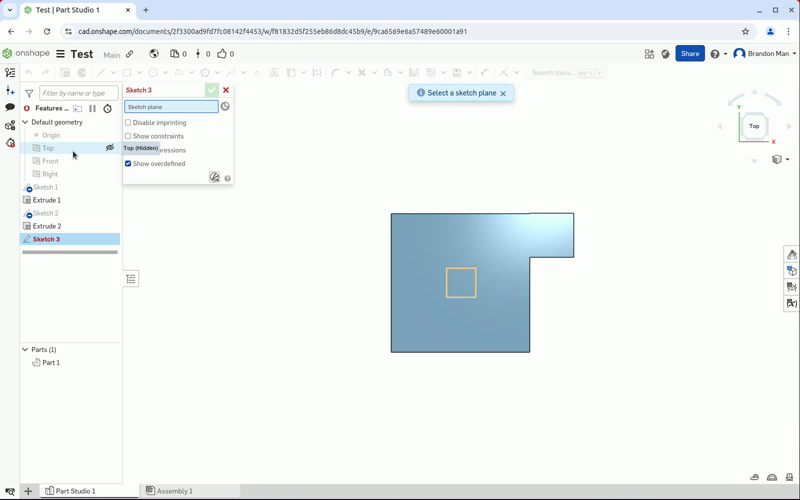
click(73, 150)
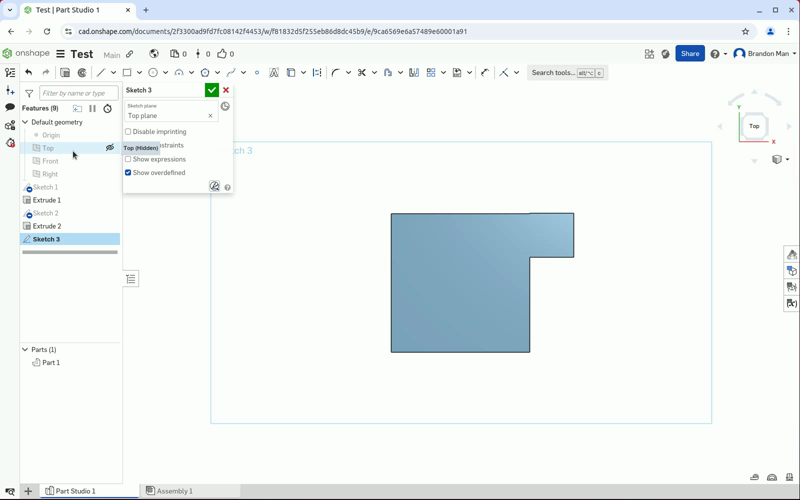
mouse_move(73, 352)
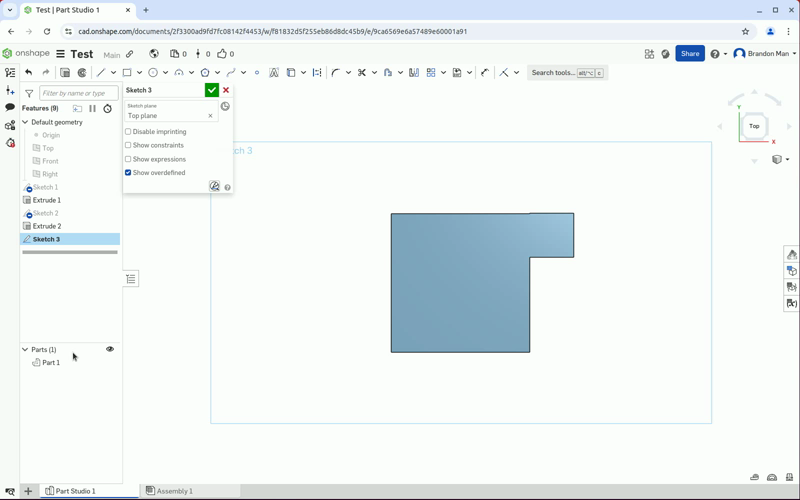
key(y)
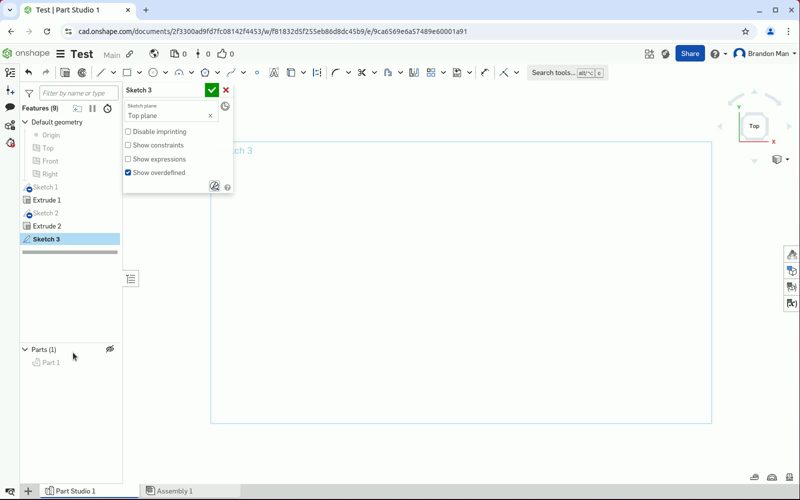
key(l)
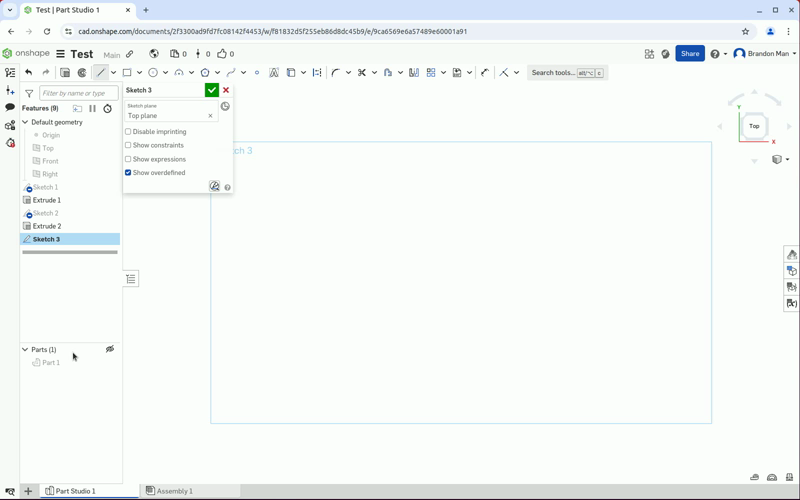
key_down(shift)
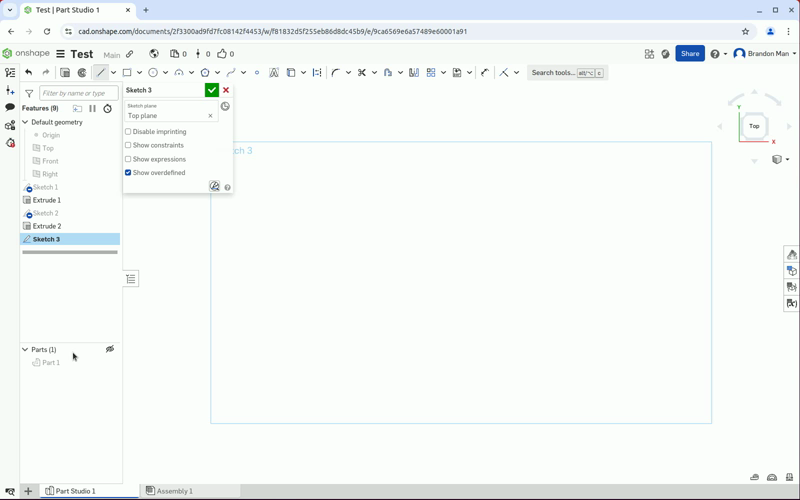
mouse_move(391, 352)
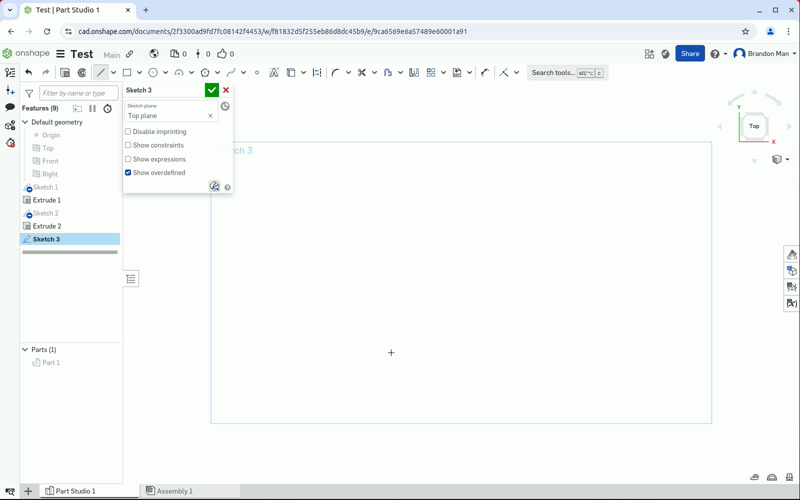
click(391, 352)
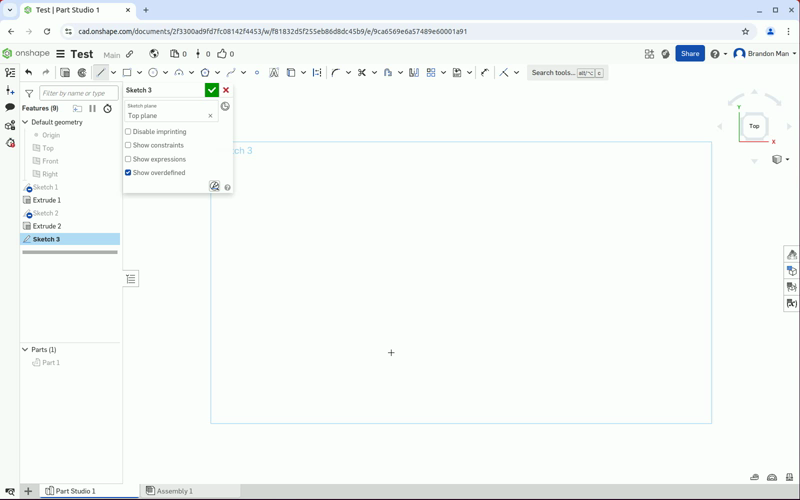
key_up(shift)
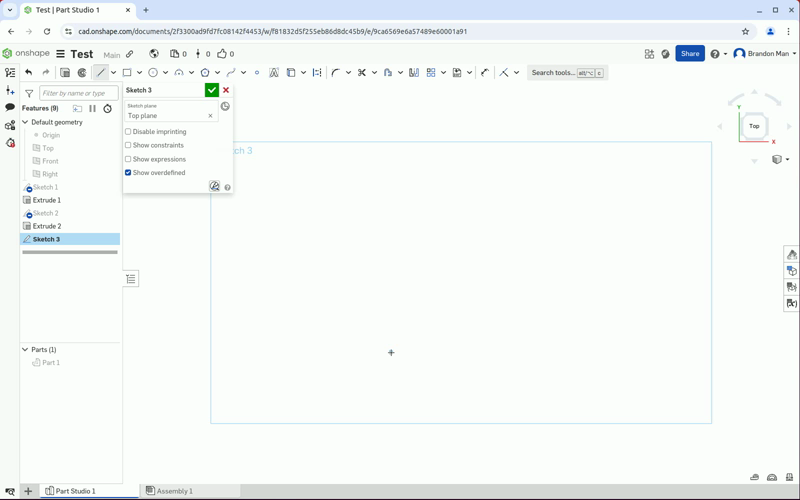
key_down(shift)
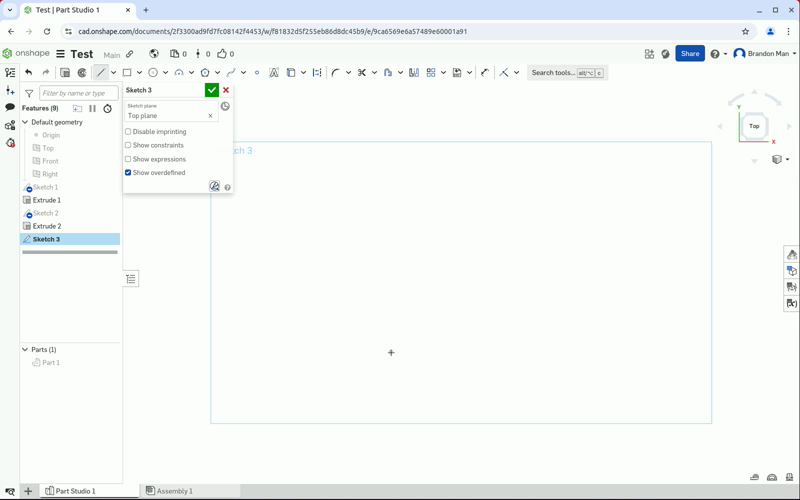
mouse_move(529, 352)
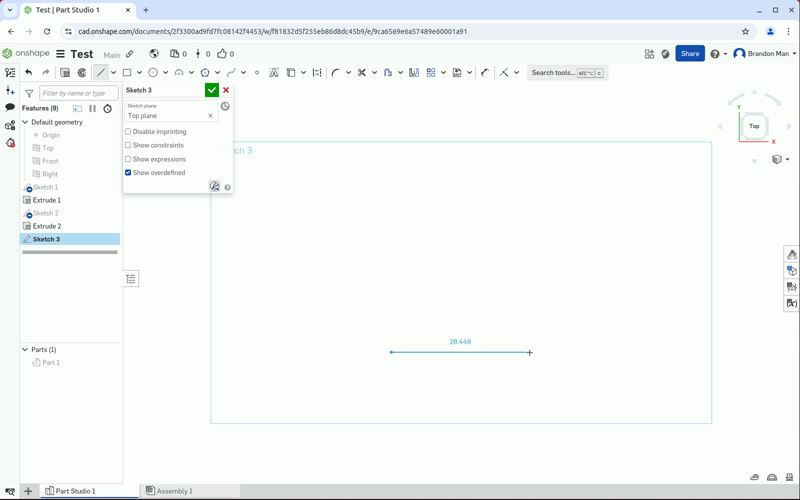
click(529, 352)
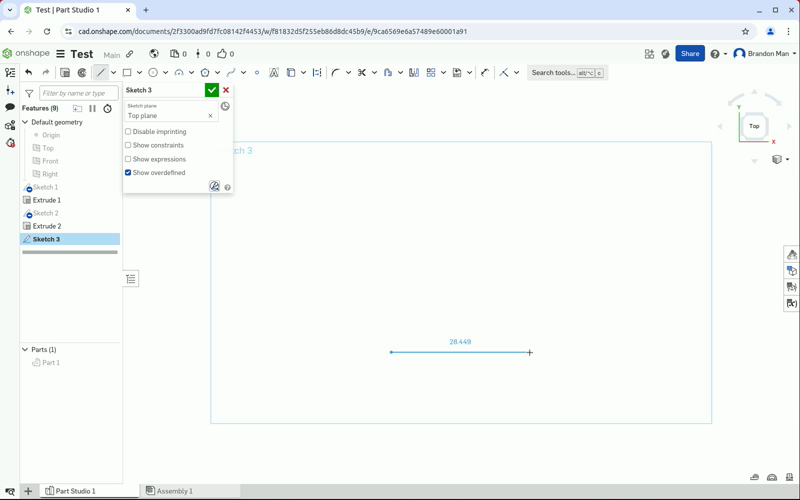
key_up(shift)
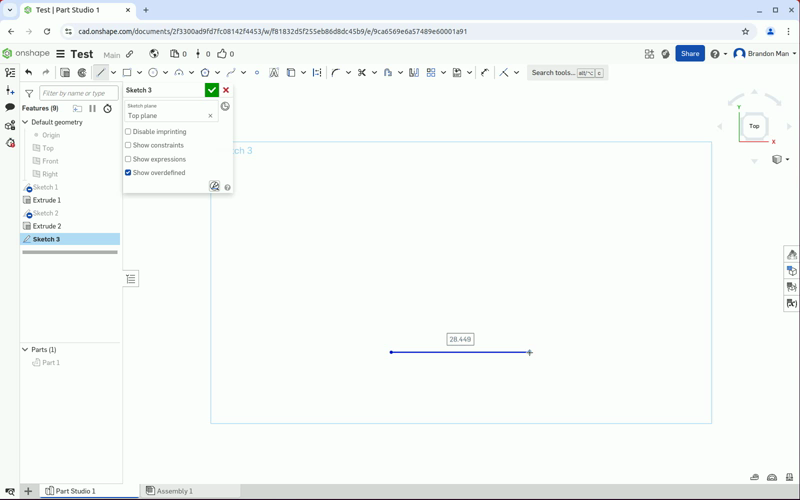
key_down(shift)
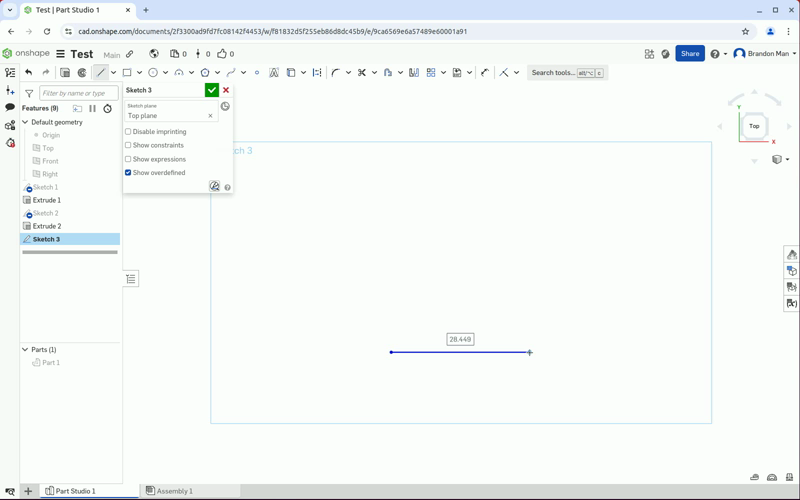
mouse_move(529, 282)
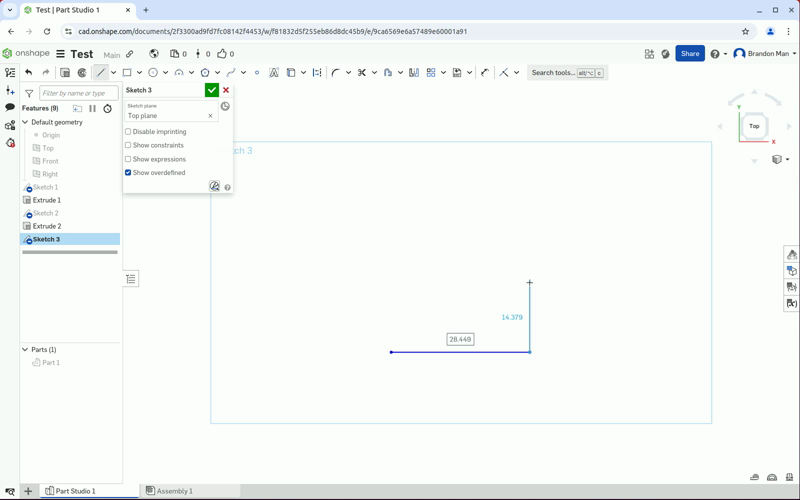
click(529, 282)
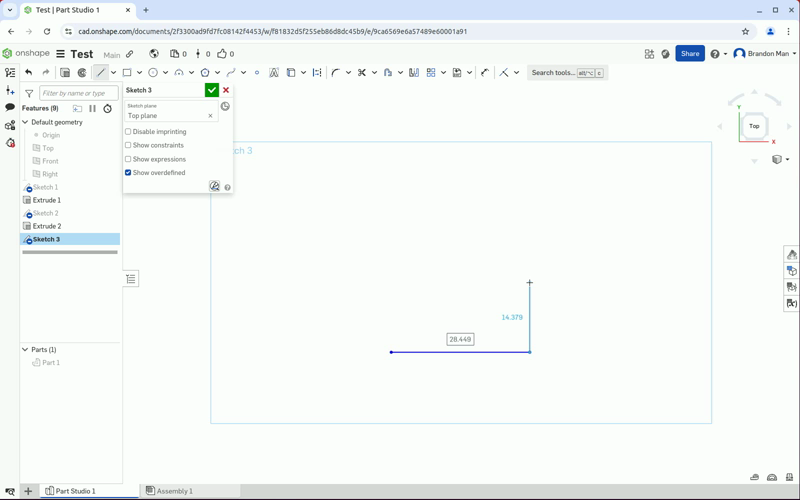
key_up(shift)
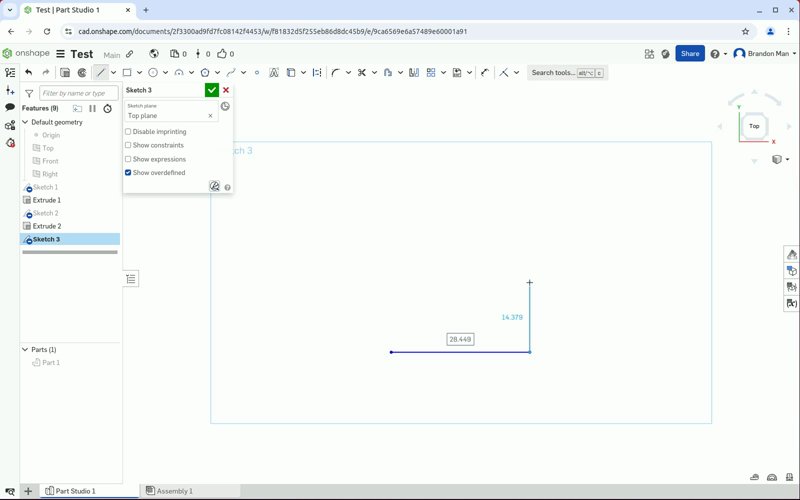
key_down(shift)
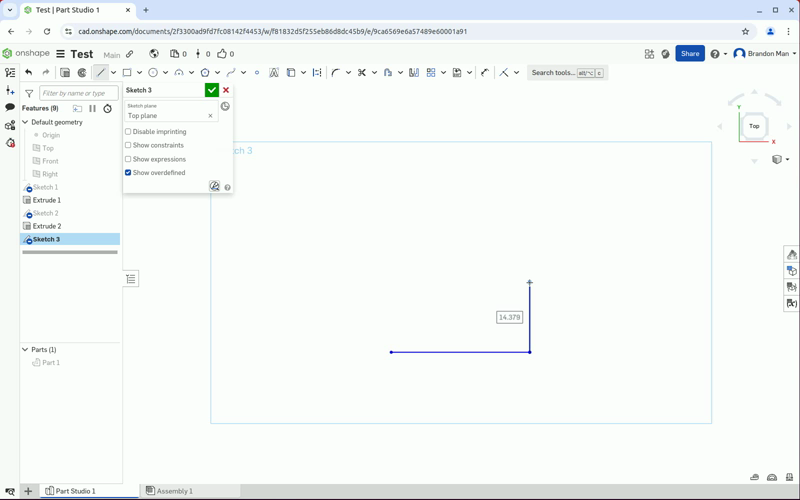
mouse_move(391, 282)
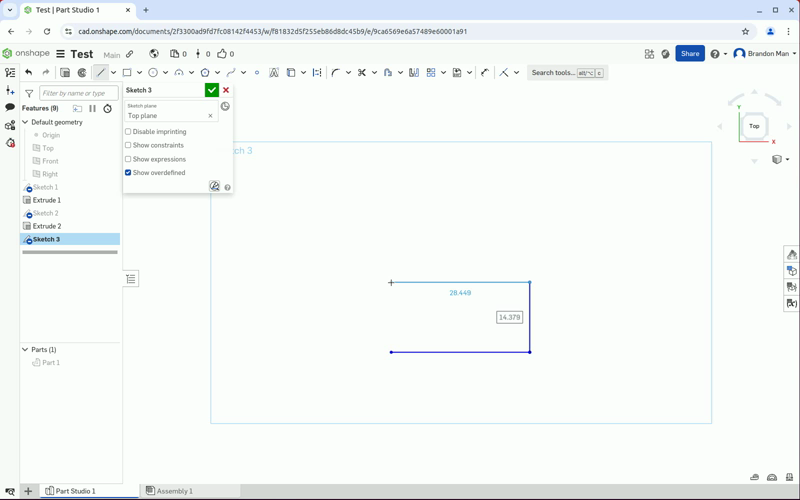
click(391, 282)
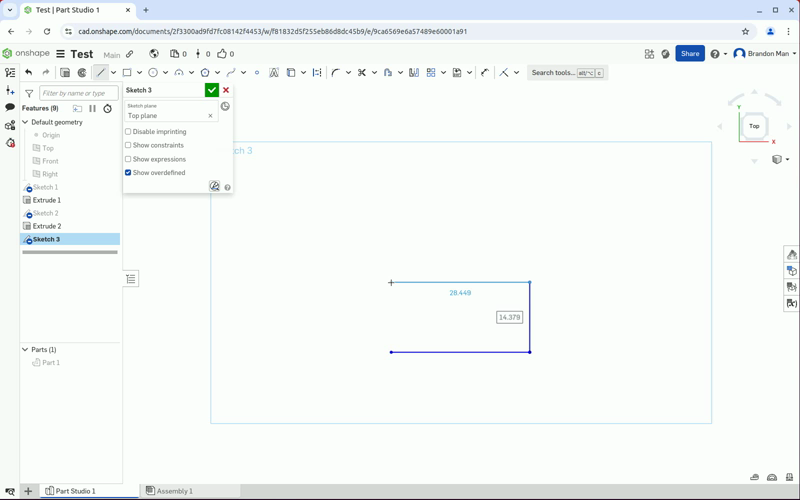
key_up(shift)
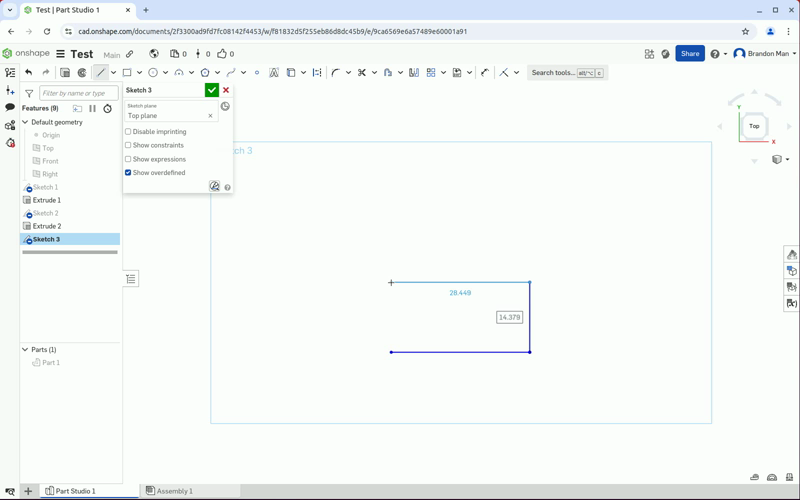
key_down(shift)
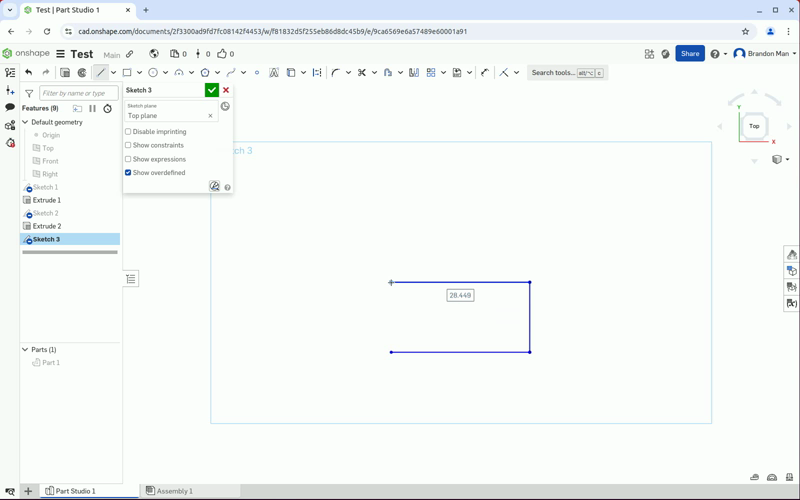
mouse_move(391, 352)
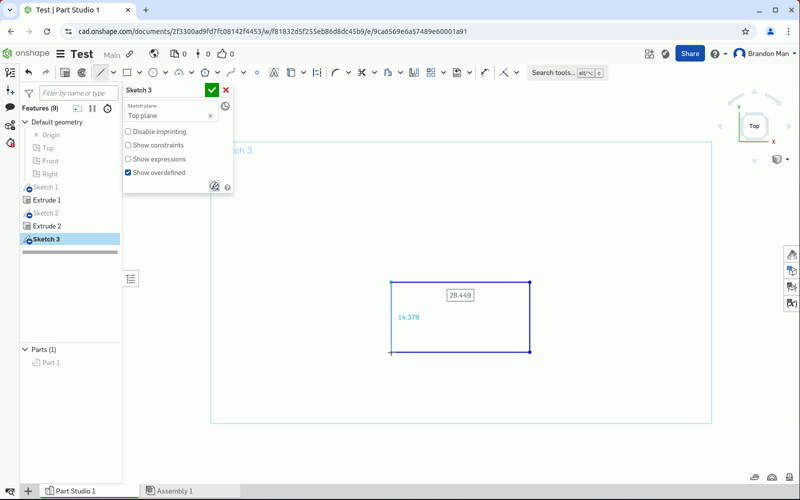
key_up(shift)
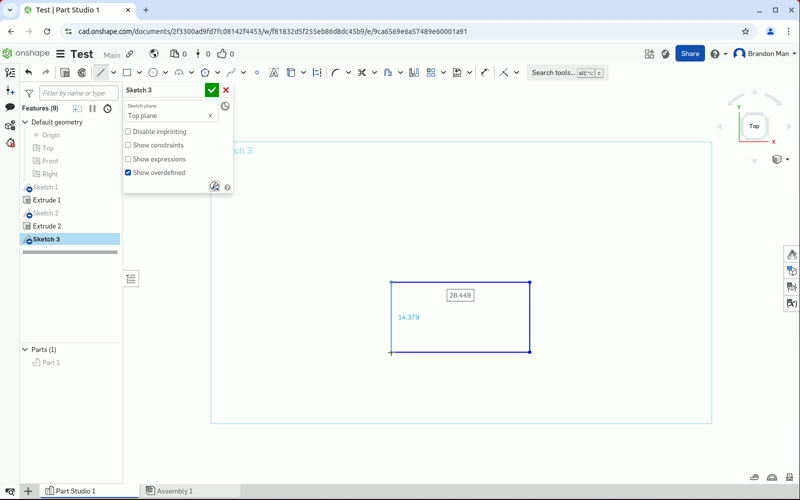
click(391, 352)
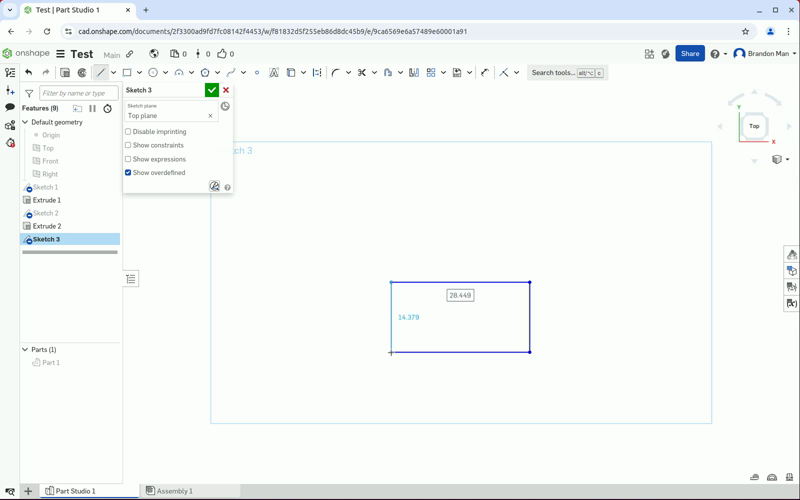
key(esc)
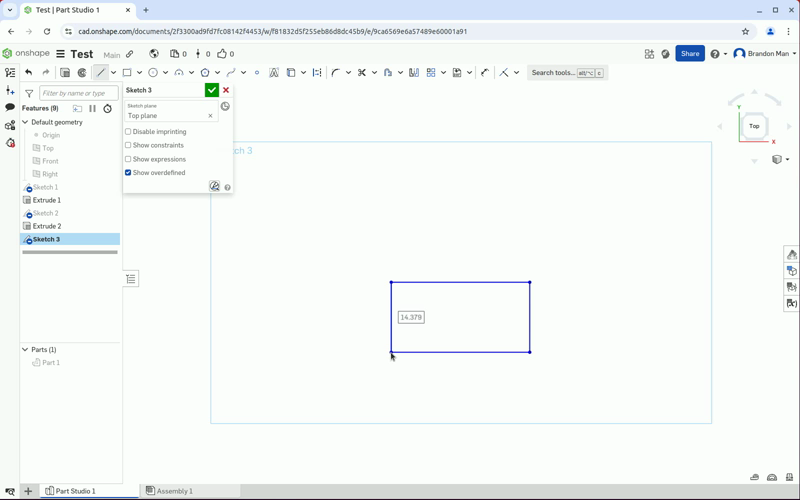
mouse_move(432, 310)
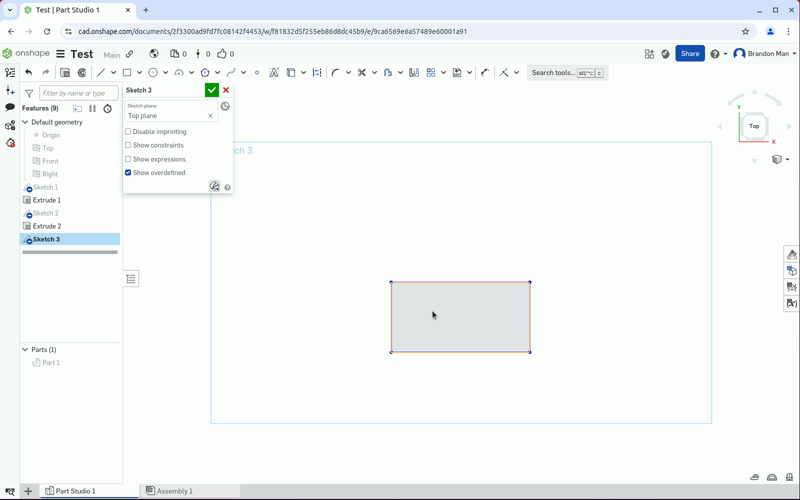
click(432, 310)
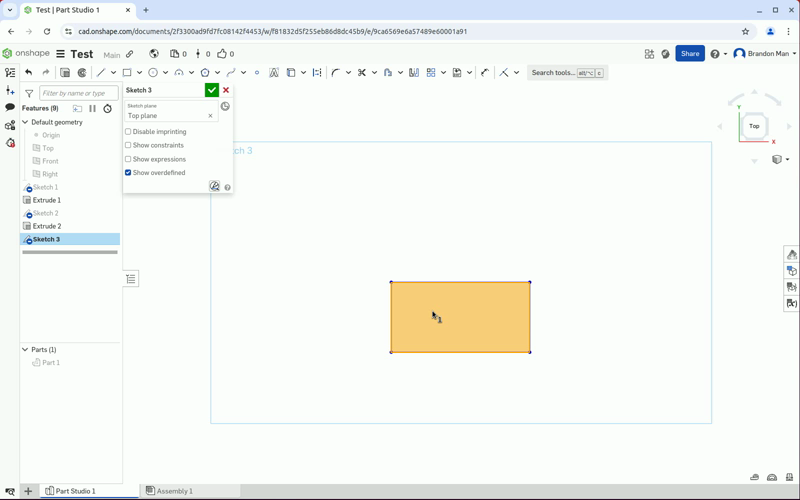
mouse_move(73, 352)
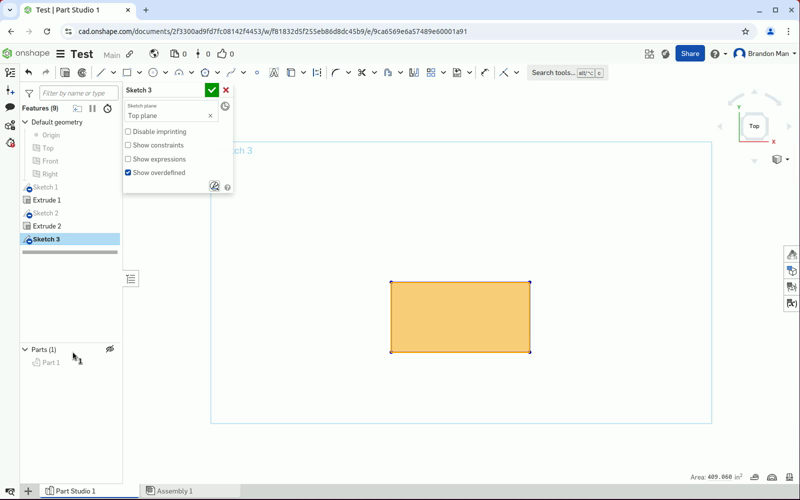
key(shift+y)
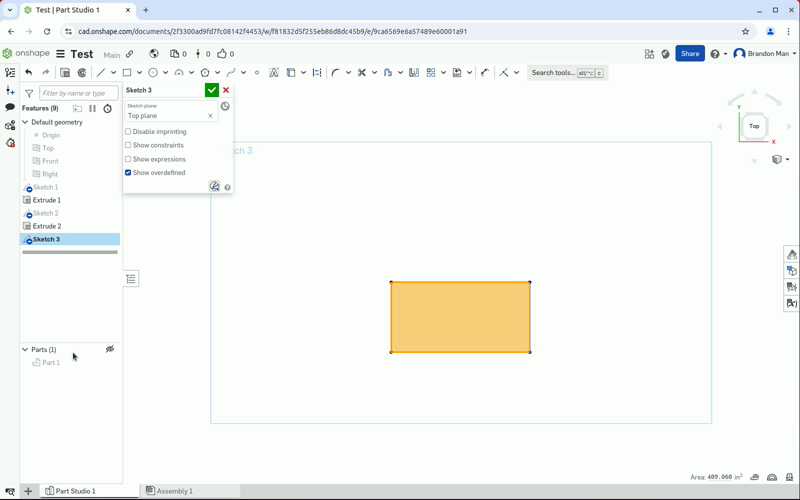
key(shift+e)
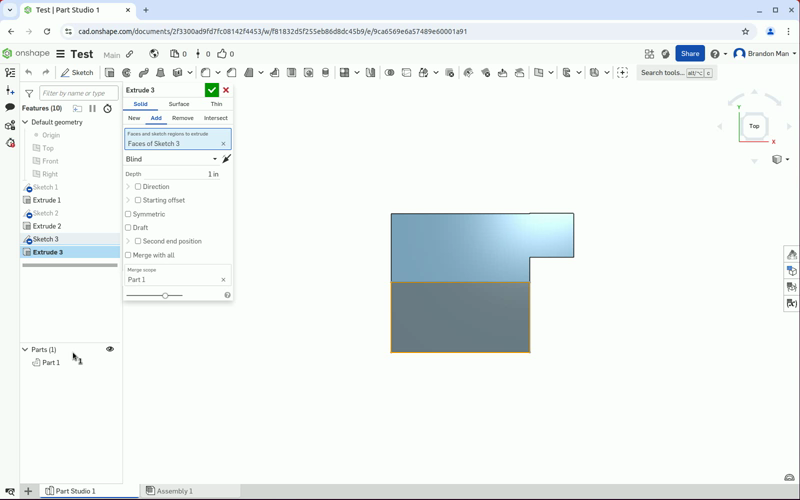
mouse_move(143, 106)
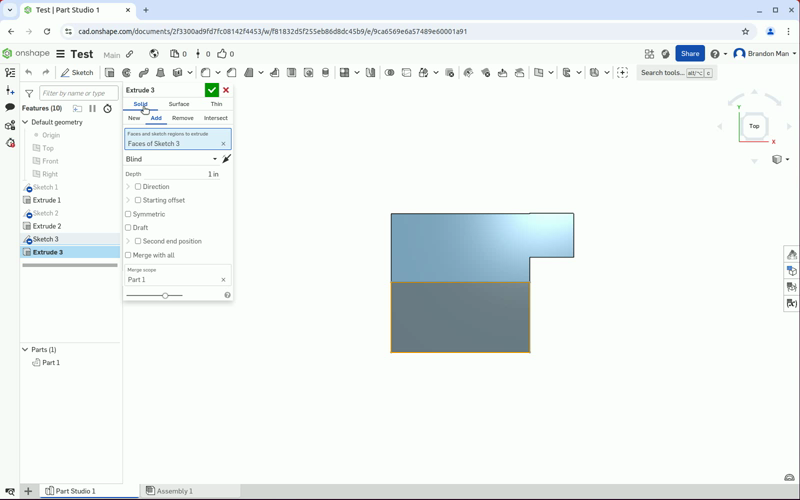
click(143, 106)
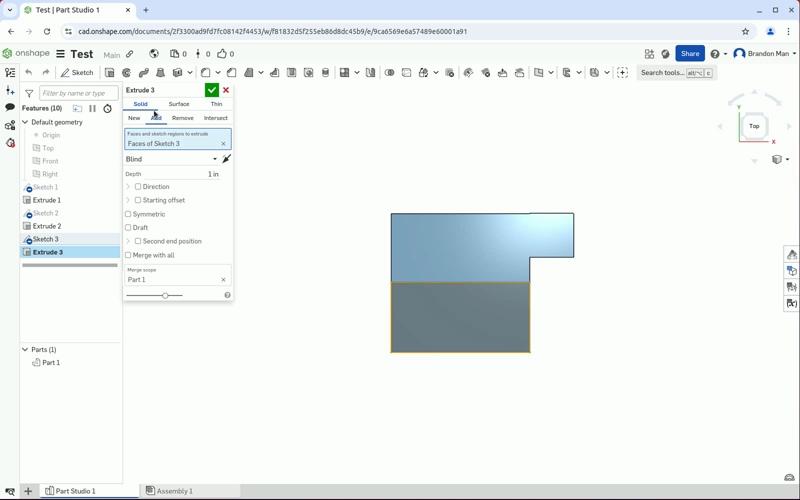
mouse_move(186, 120)
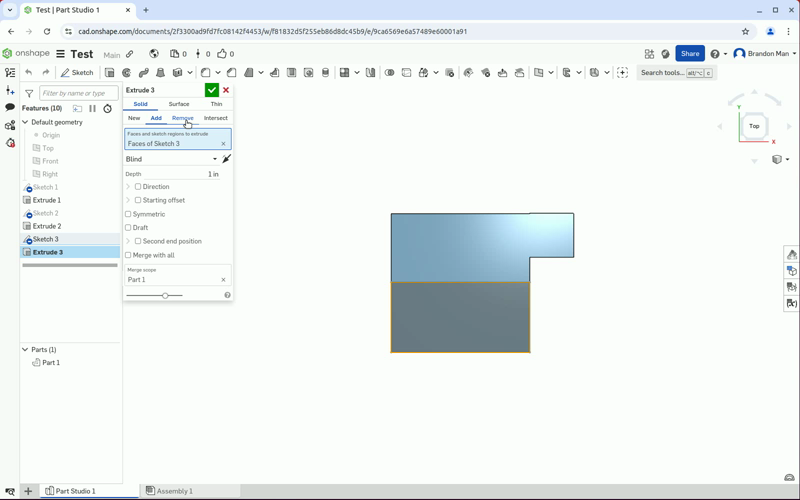
click(186, 120)
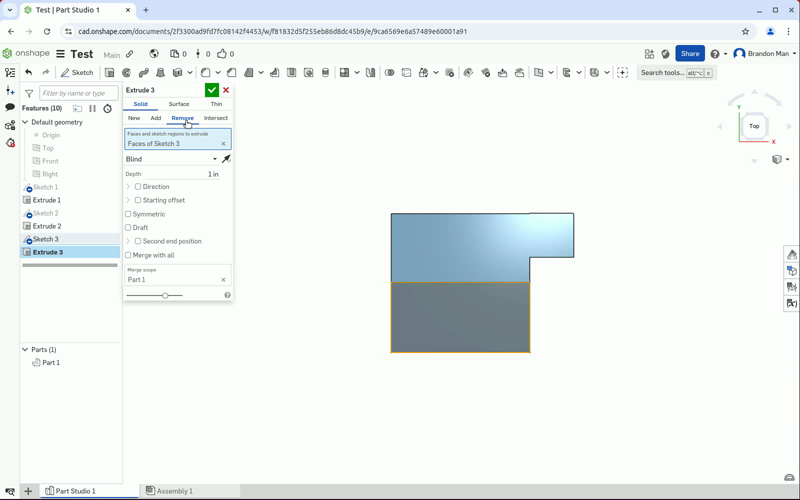
key(tab, 4)
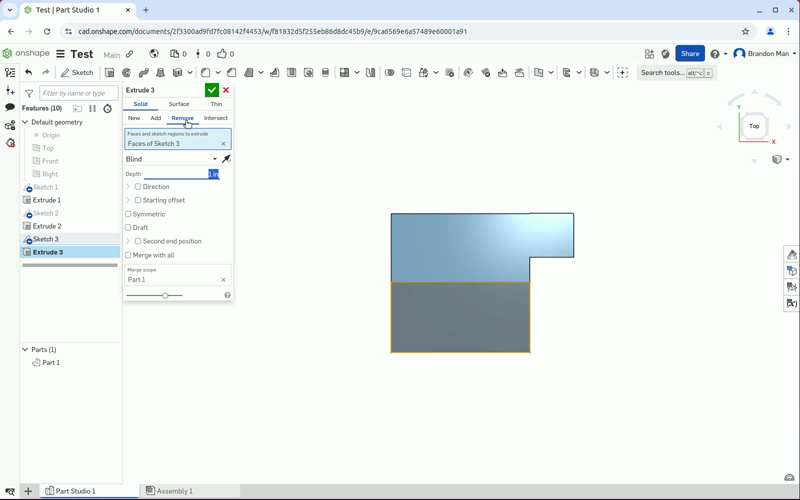
text(0.963)
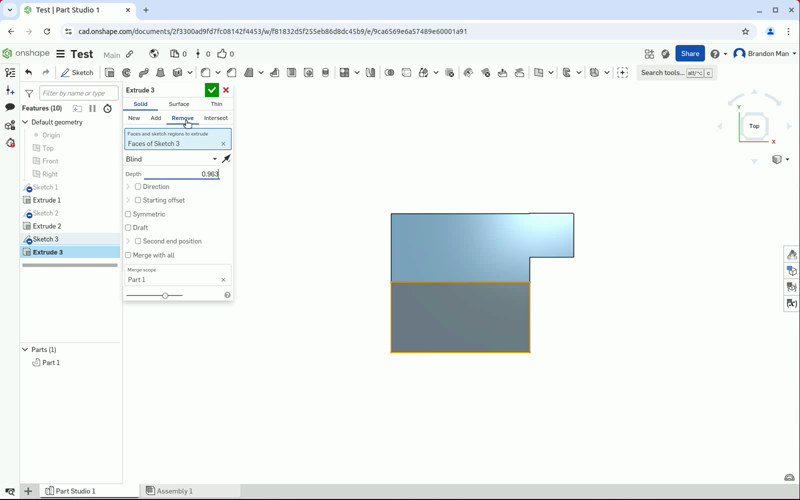
key(tab, 6)
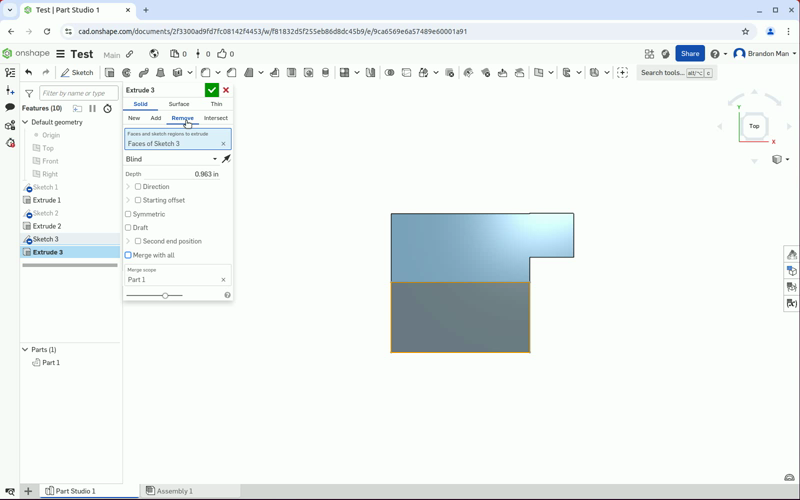
key(space)
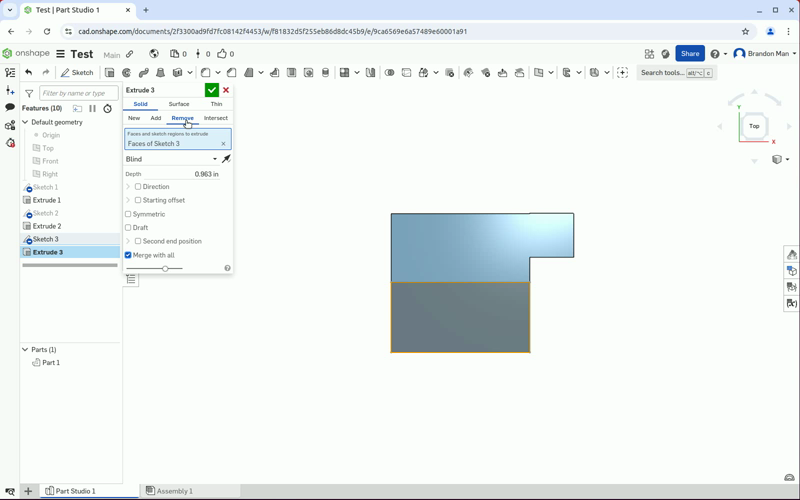
key(enter)
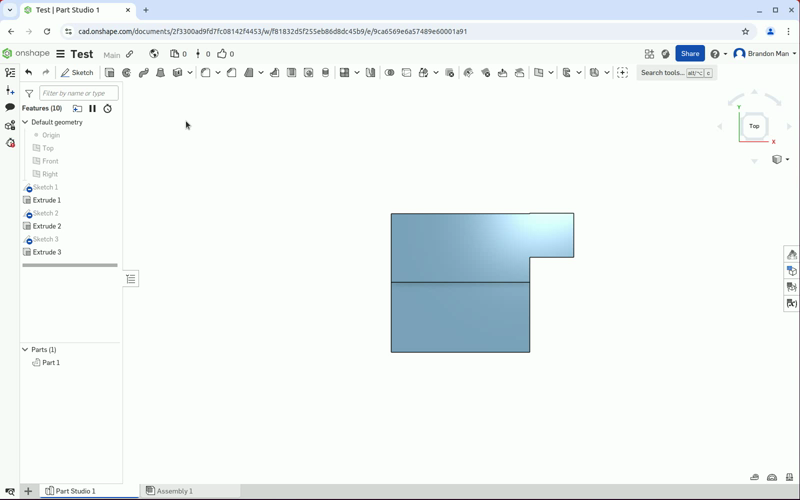
key(shift+h)
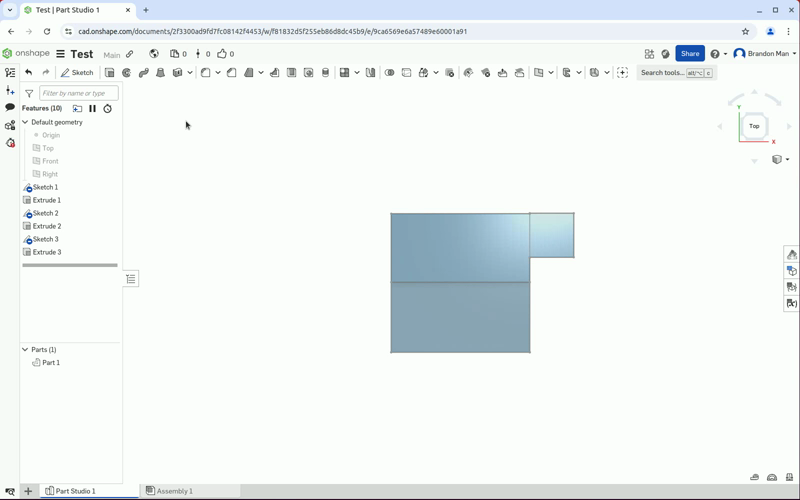
key(shift+h)
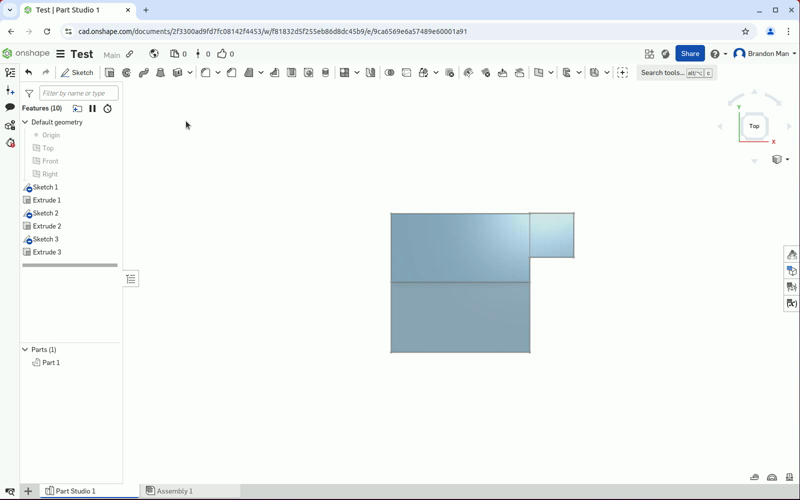
key(shift+7)
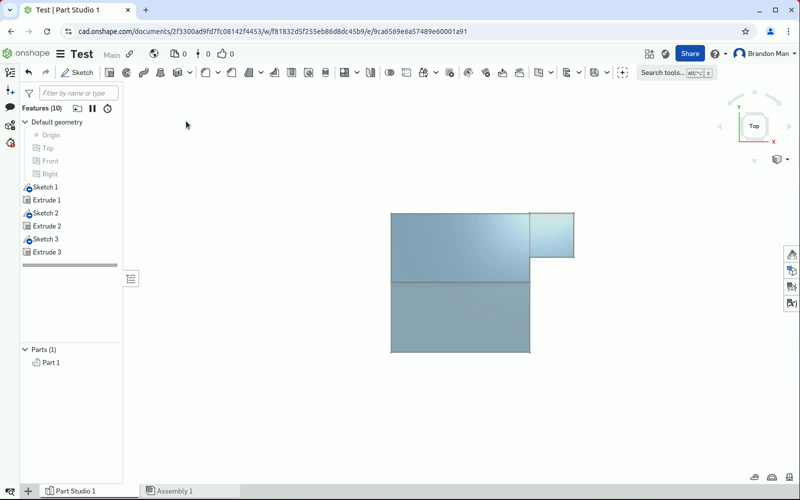
key(up, 3)
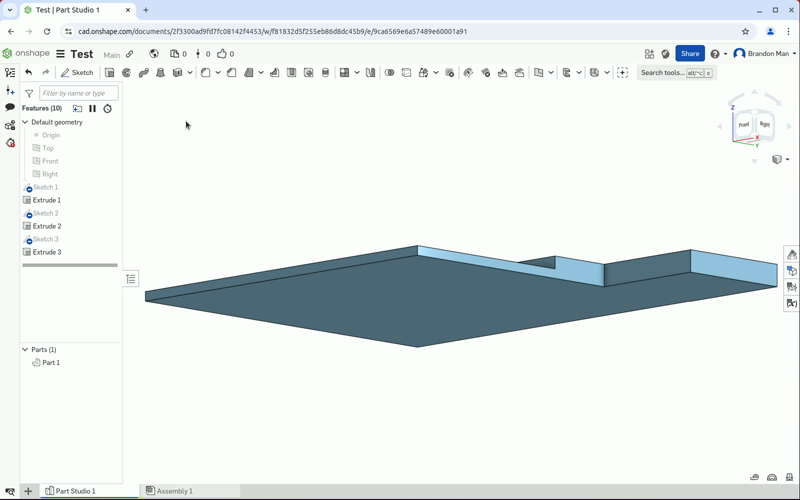
key(left, 3)
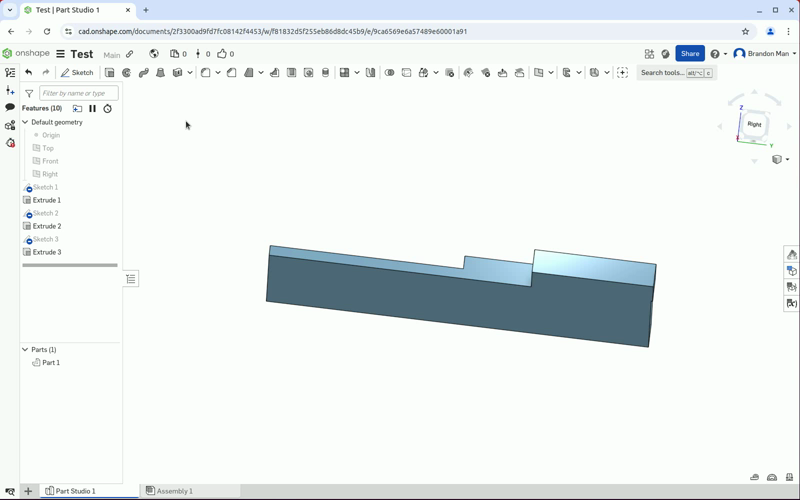
key(right, 3)
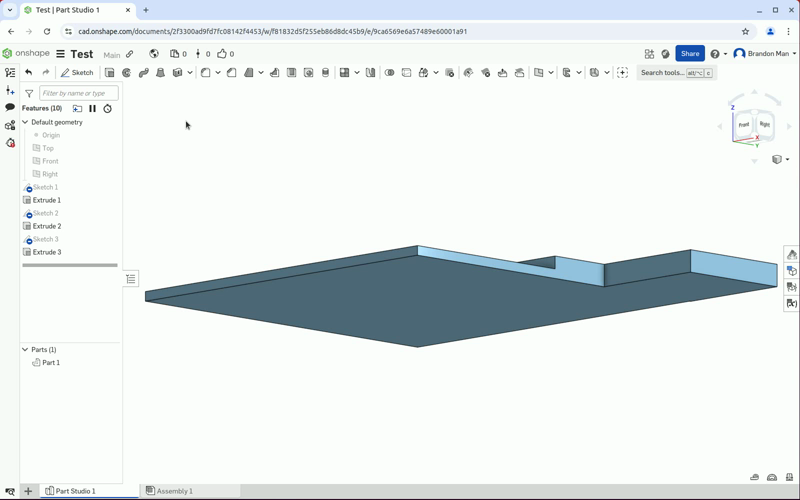
key(down, 3)
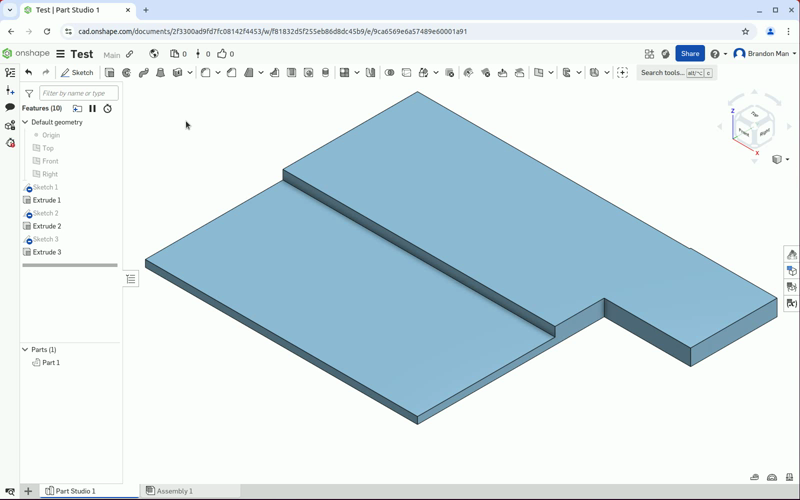
mouse_move(73, 189)
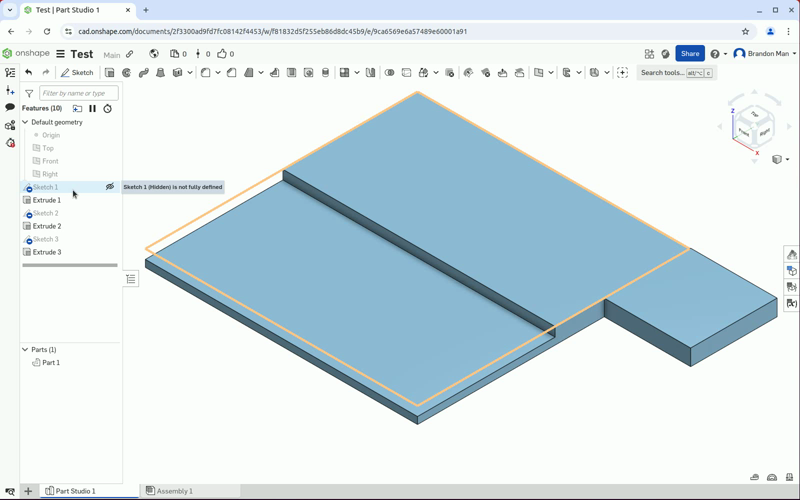
click(73, 189)